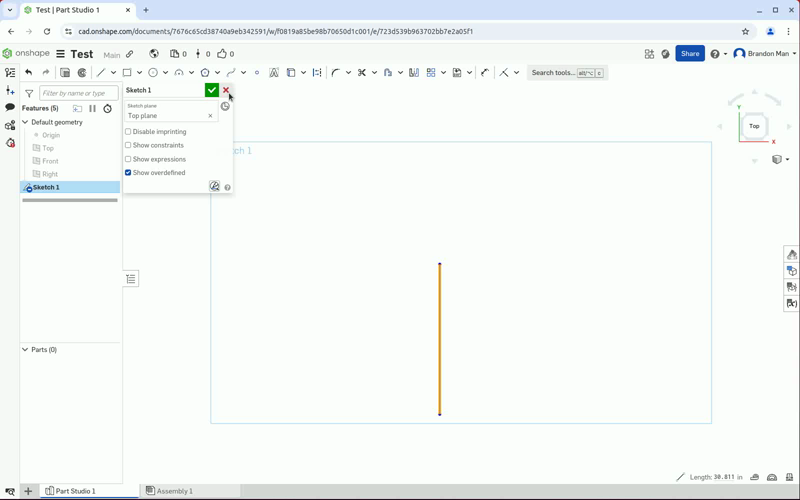
key(shift+h)
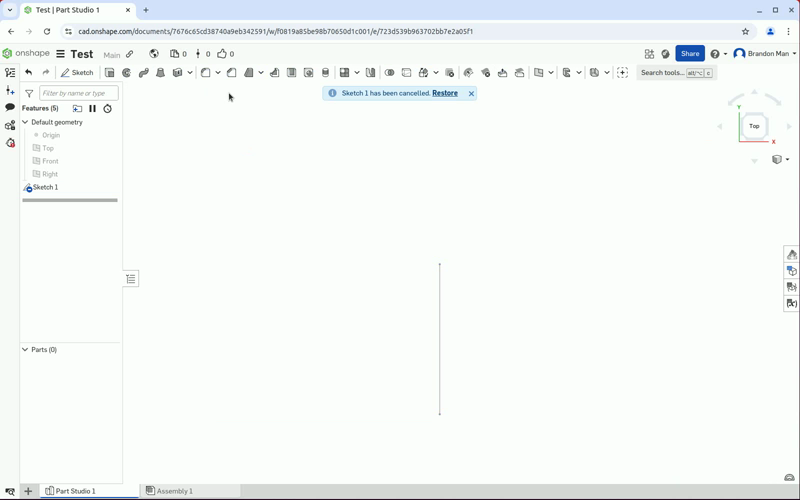
key(shift+s)
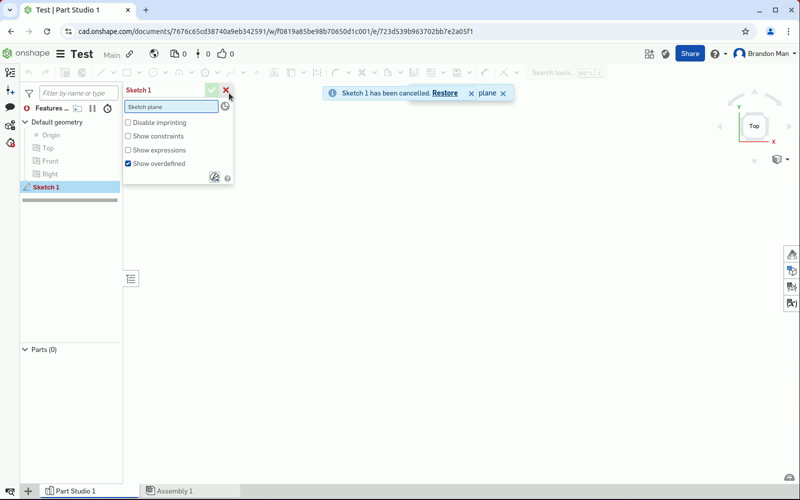
mouse_move(73, 150)
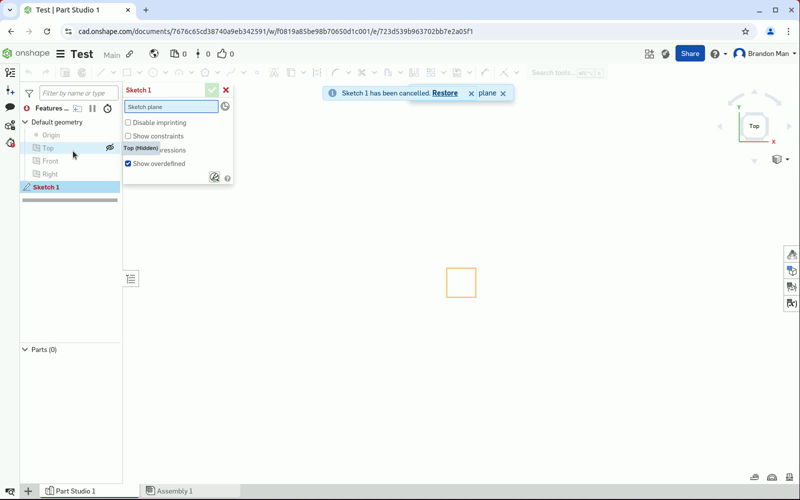
click(73, 150)
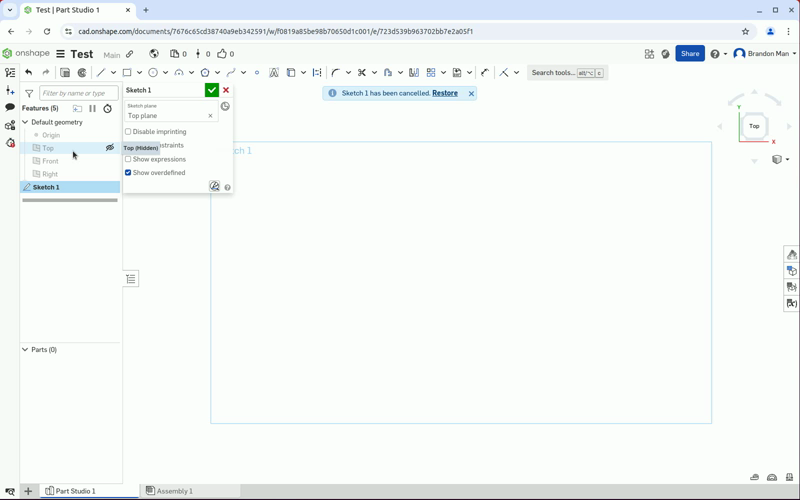
mouse_move(73, 352)
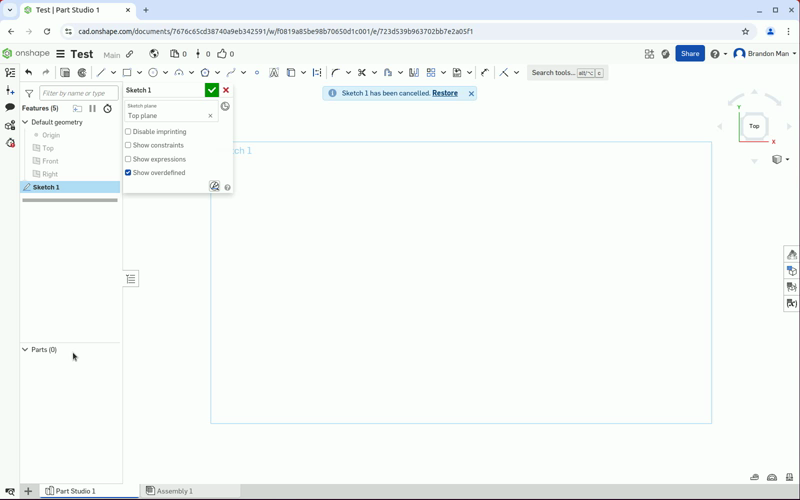
key(y)
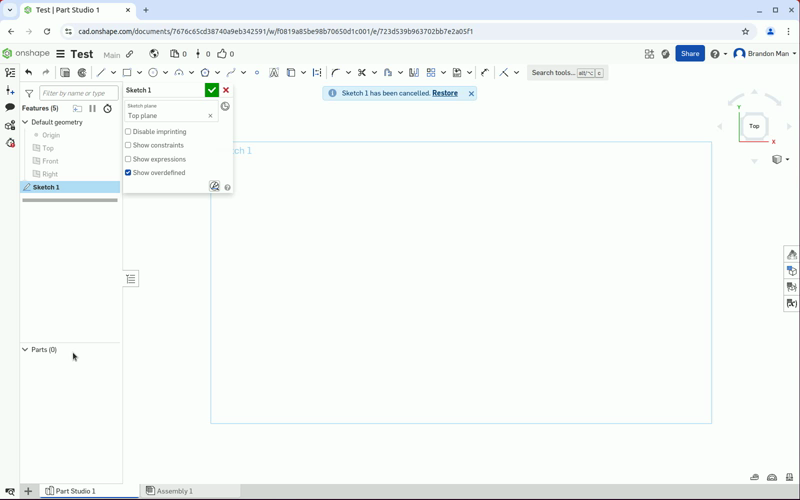
key(c)
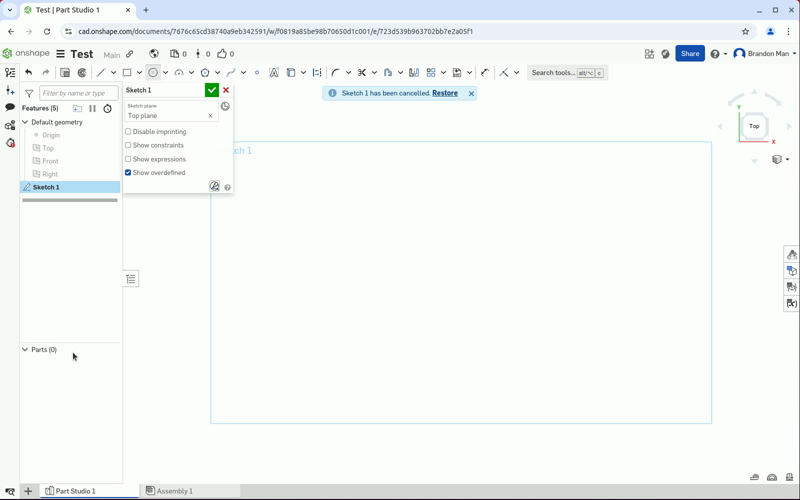
key_down(shift)
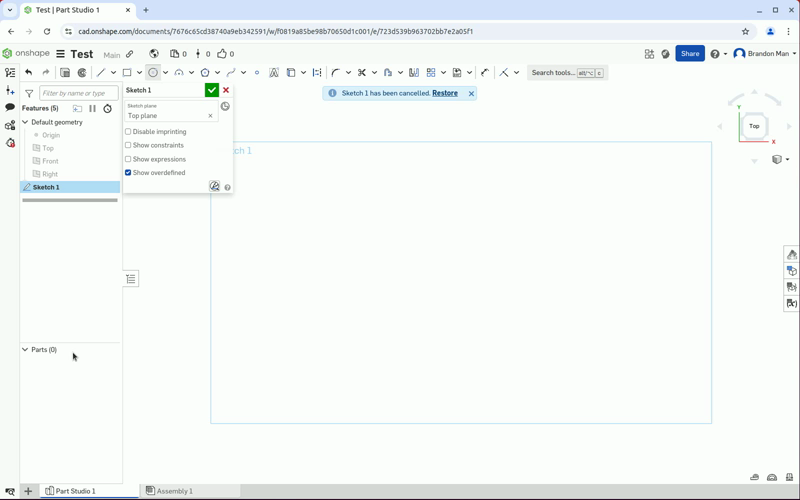
mouse_move(461, 282)
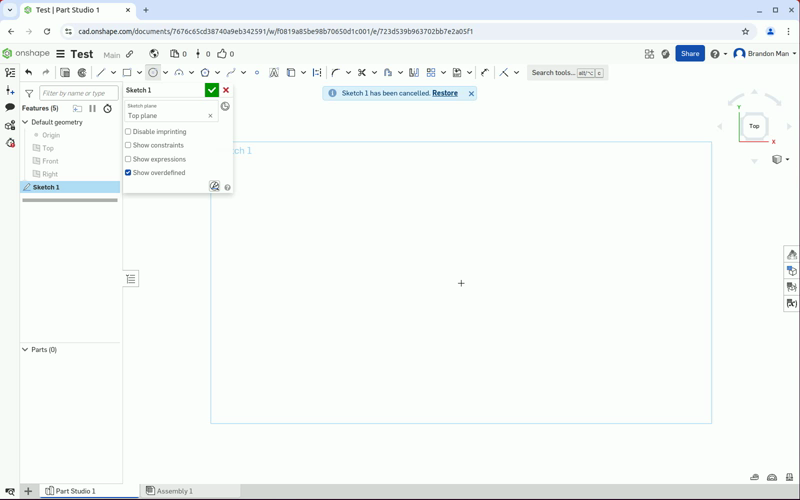
click(461, 282)
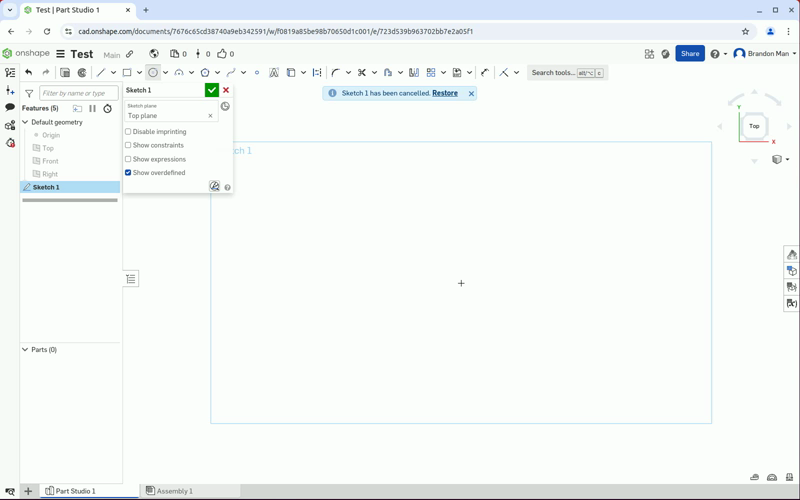
key_up(shift)
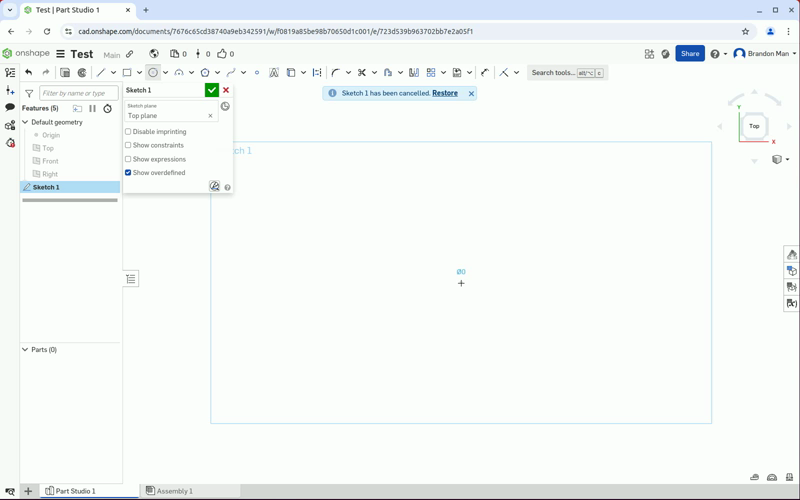
mouse_move(574, 282)
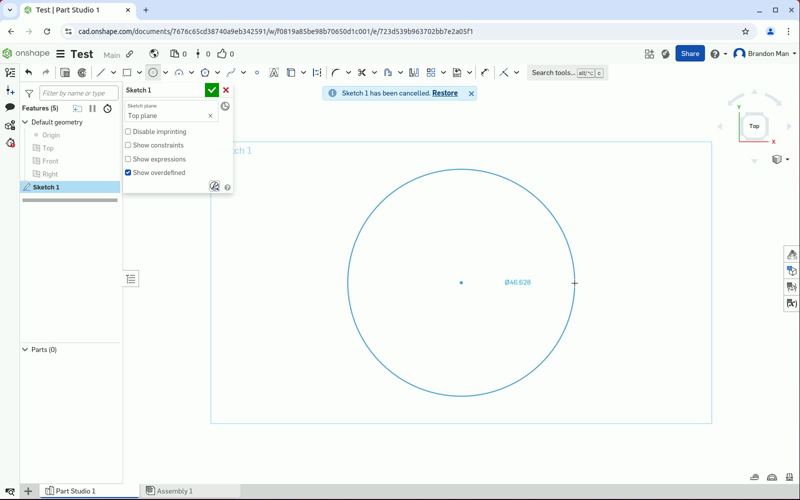
click(574, 282)
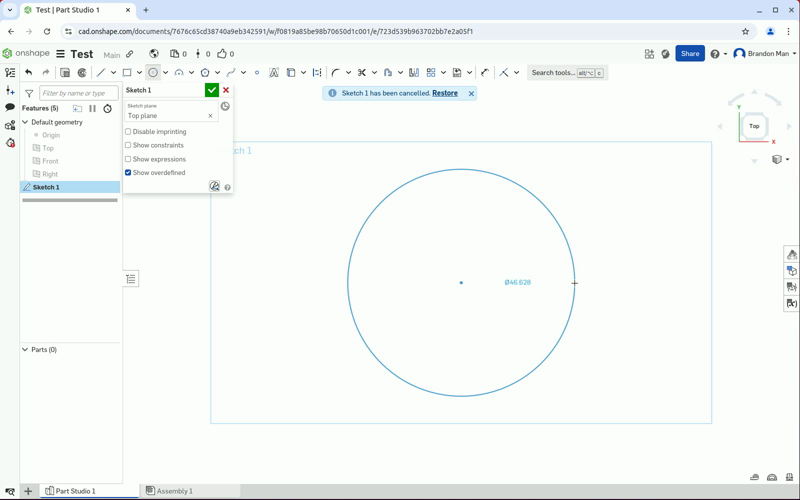
key(esc)
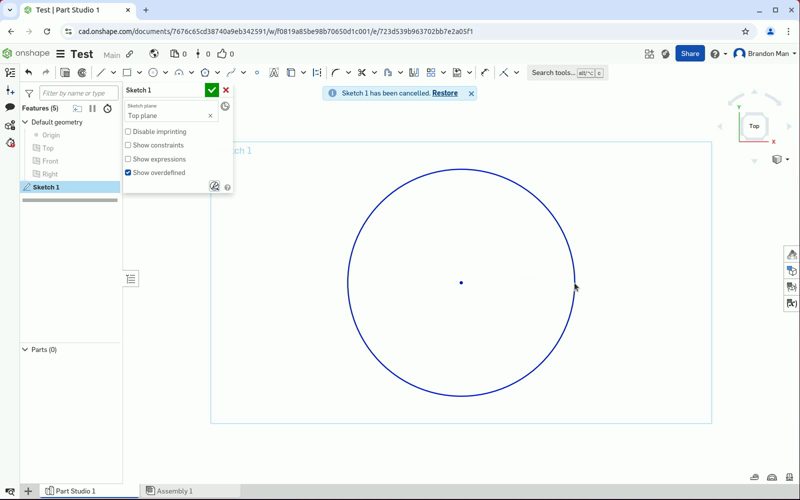
key(c)
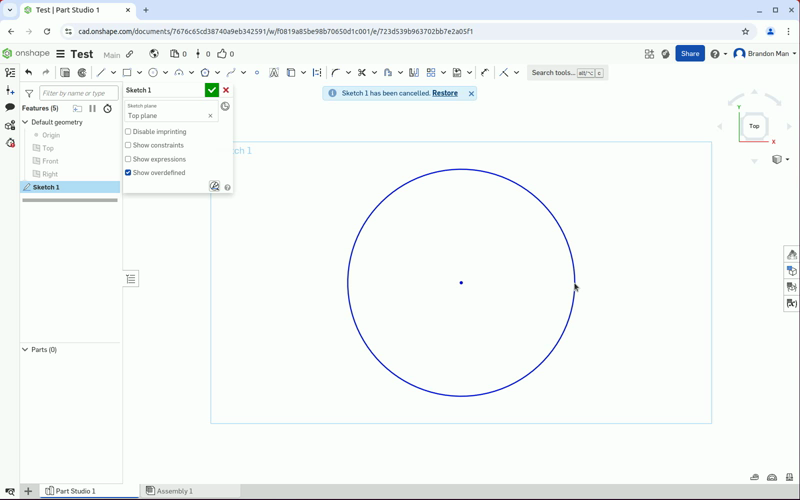
key_down(shift)
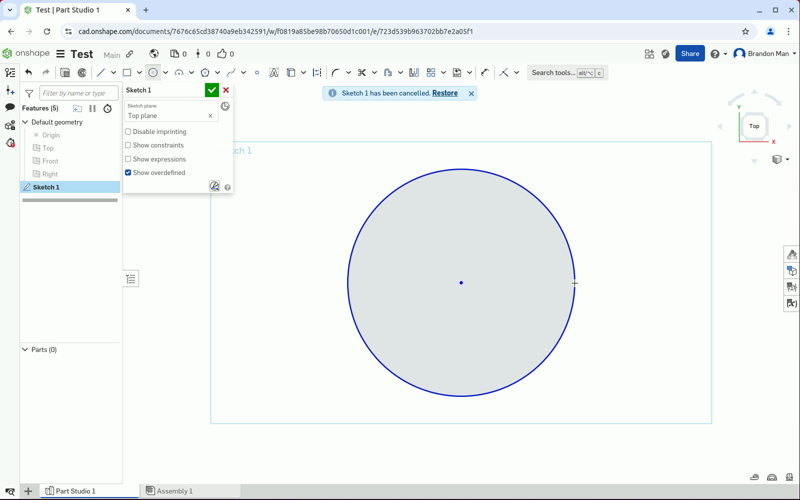
mouse_move(461, 282)
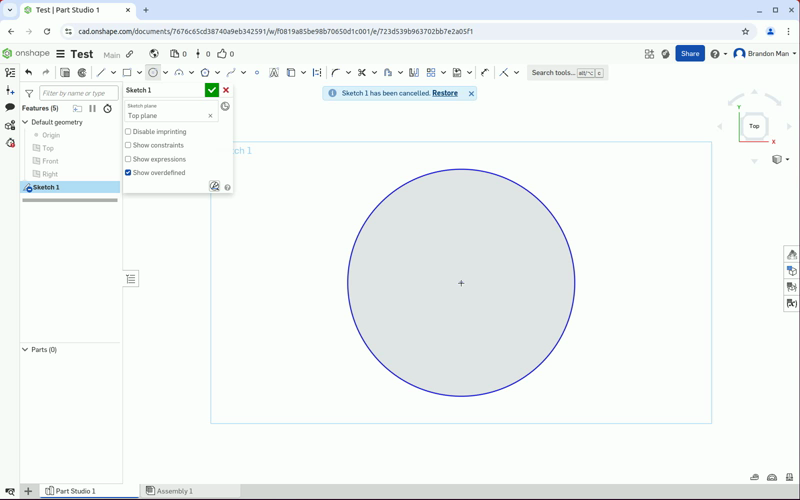
click(461, 282)
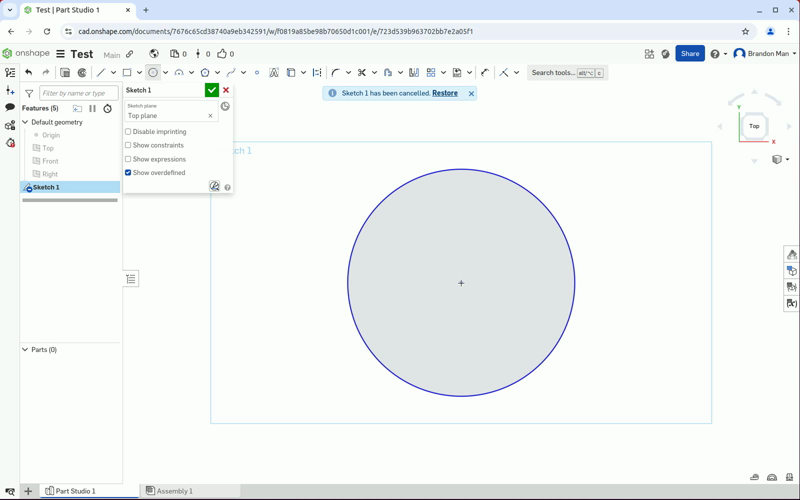
key_up(shift)
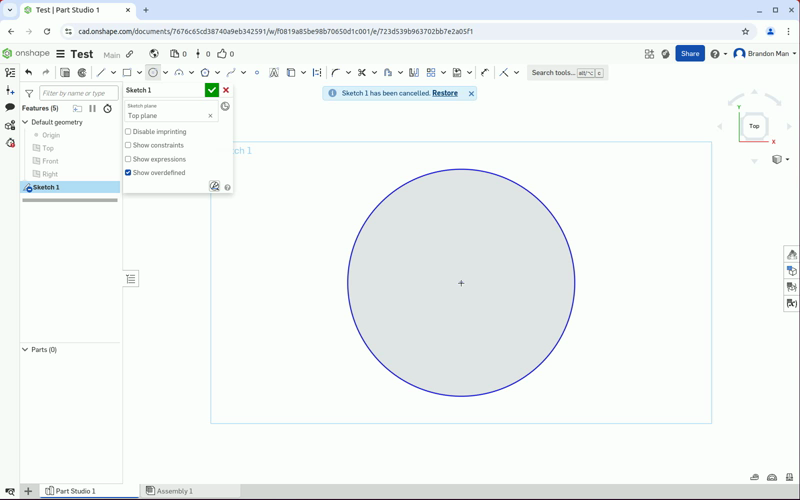
mouse_move(548, 282)
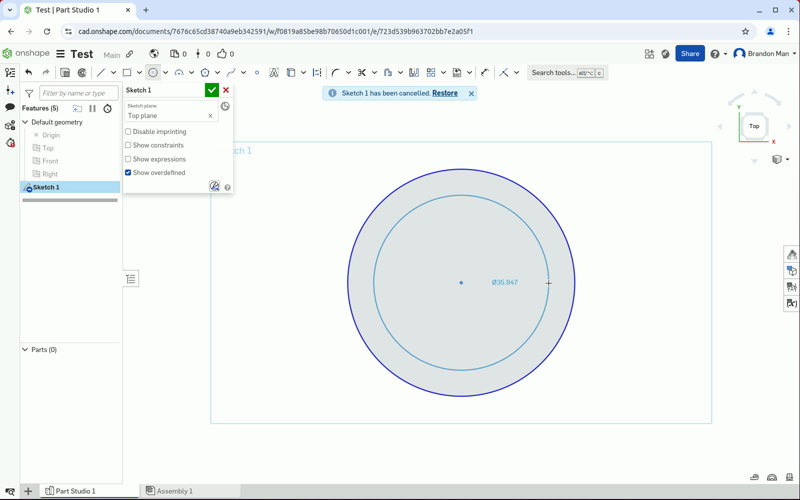
click(548, 282)
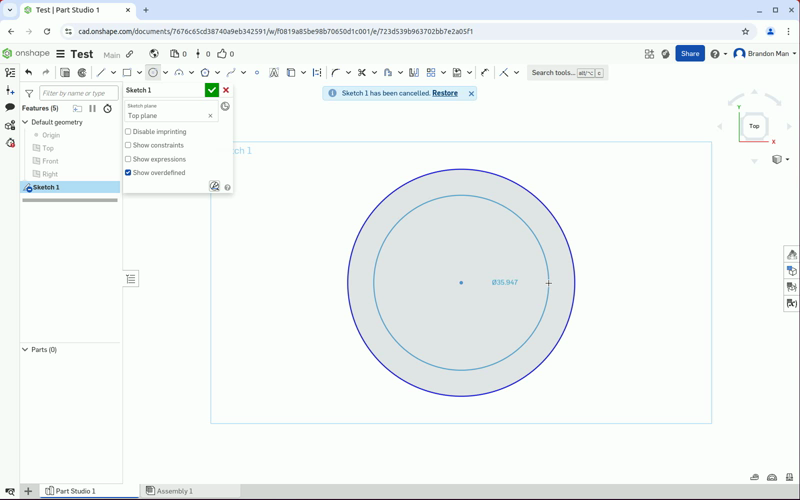
key(esc)
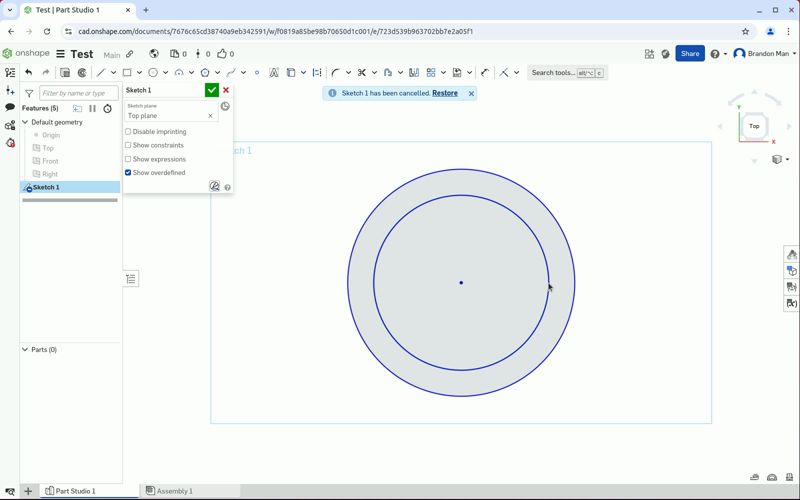
mouse_move(558, 298)
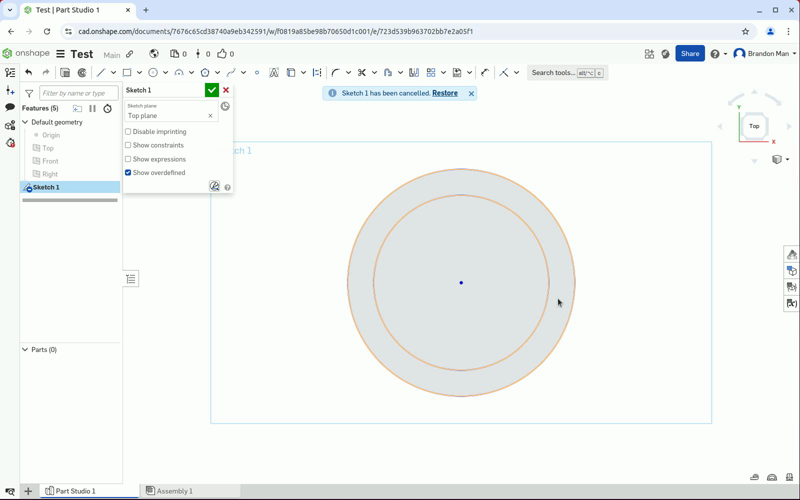
click(558, 298)
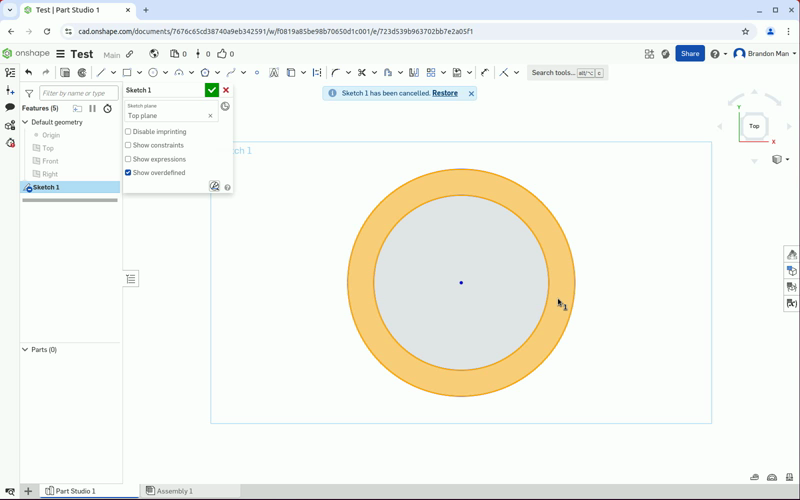
mouse_move(73, 352)
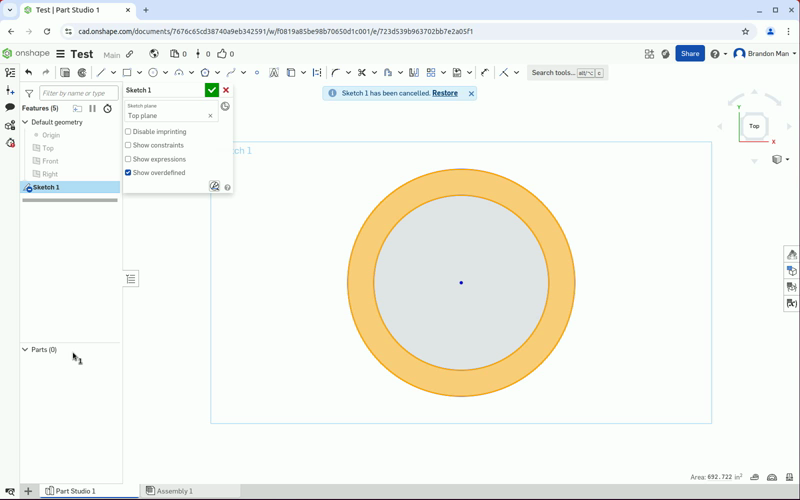
key(shift+y)
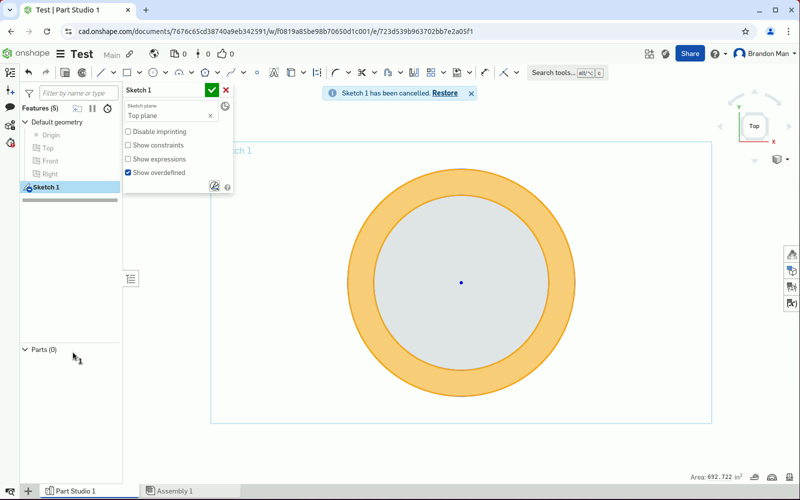
key(shift+e)
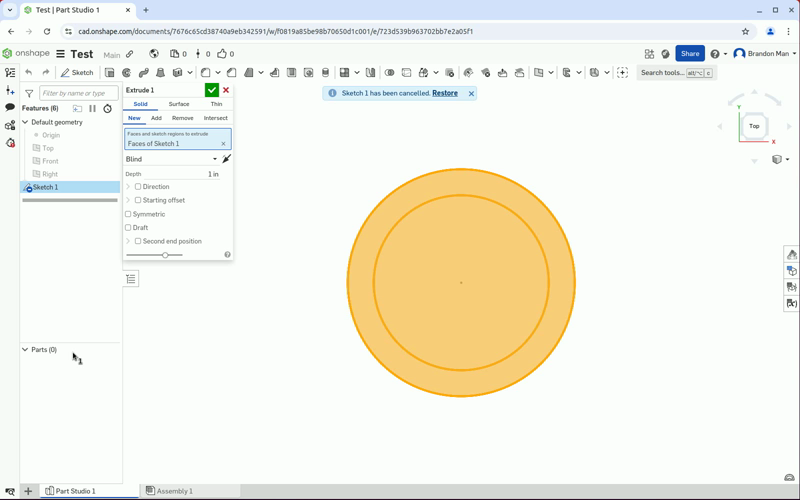
mouse_move(143, 106)
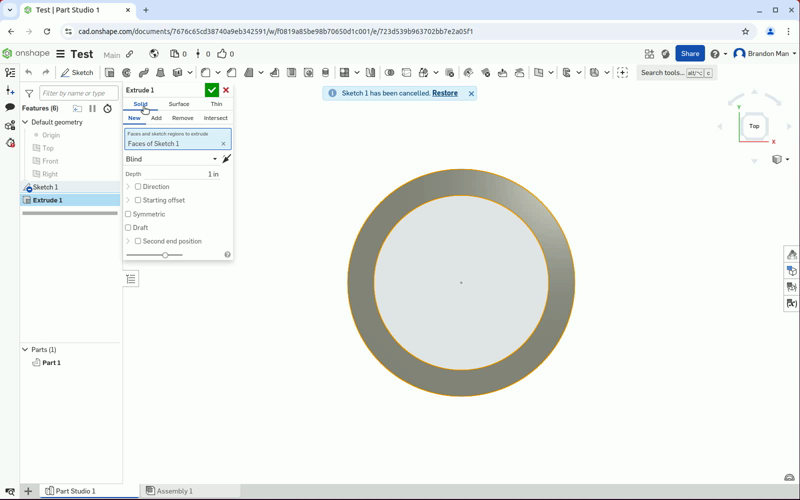
click(143, 106)
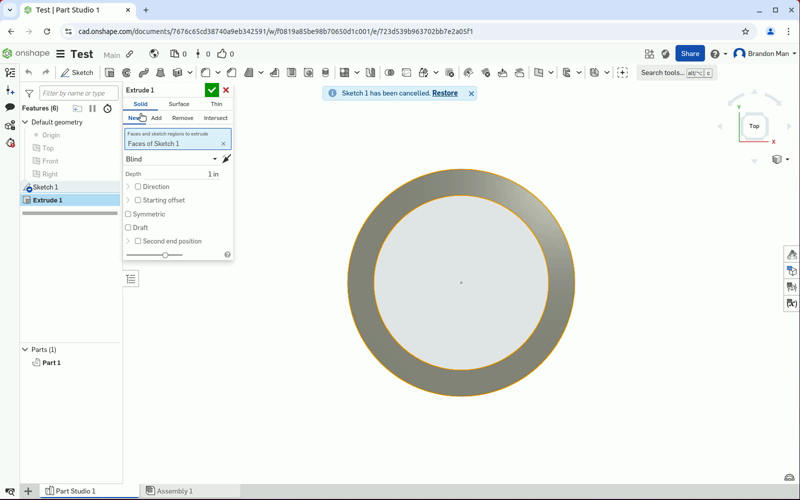
mouse_move(137, 120)
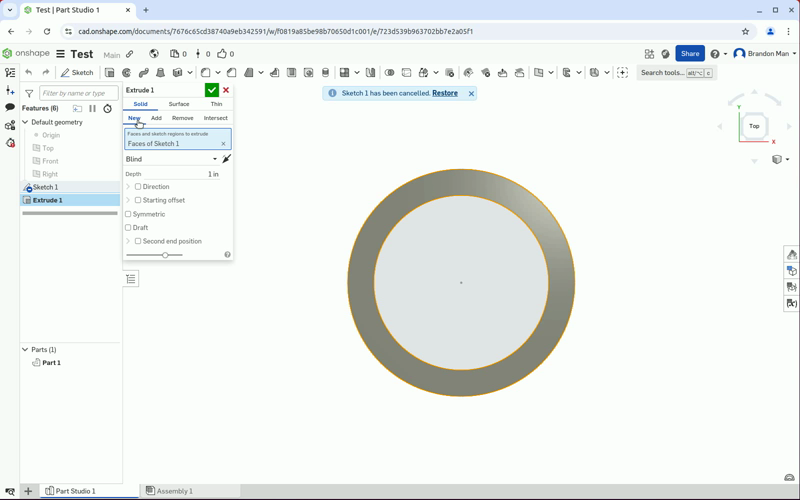
click(137, 120)
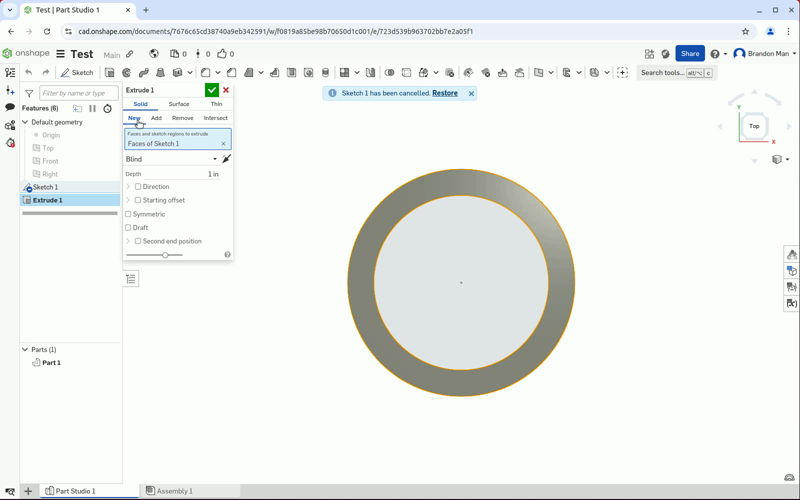
key(tab, 4)
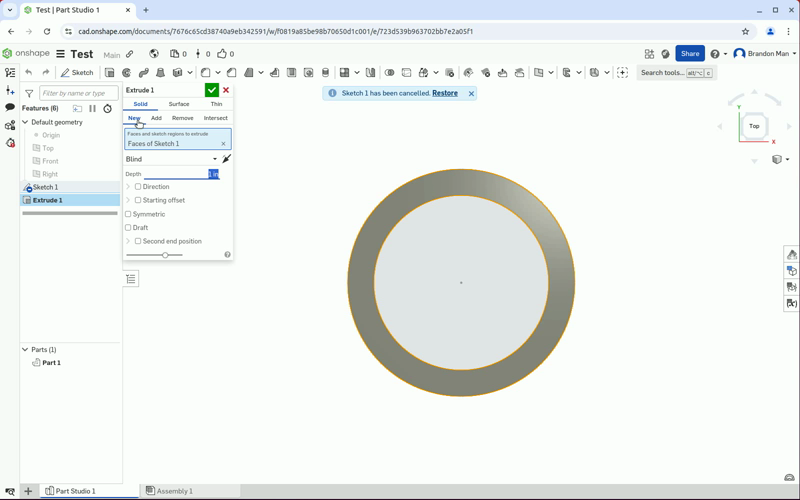
text(1.926)
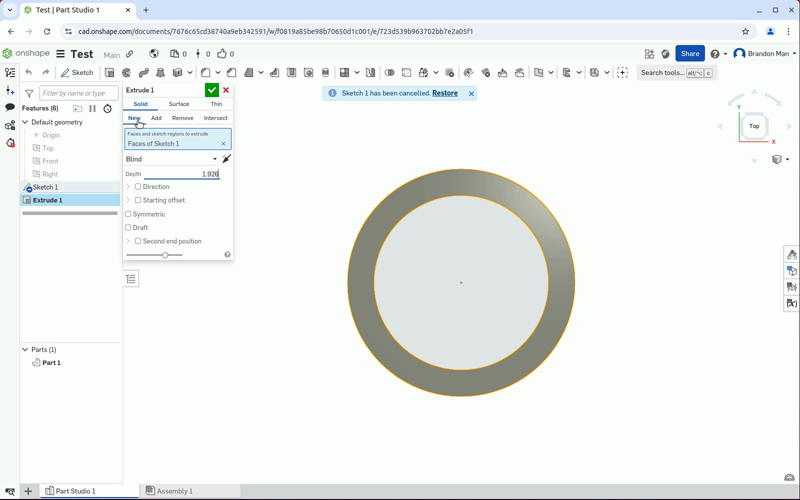
key(enter)
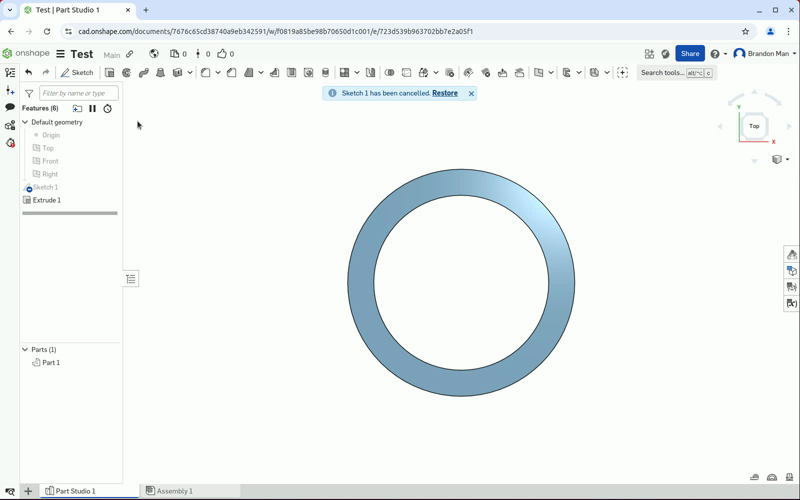
key(shift+h)
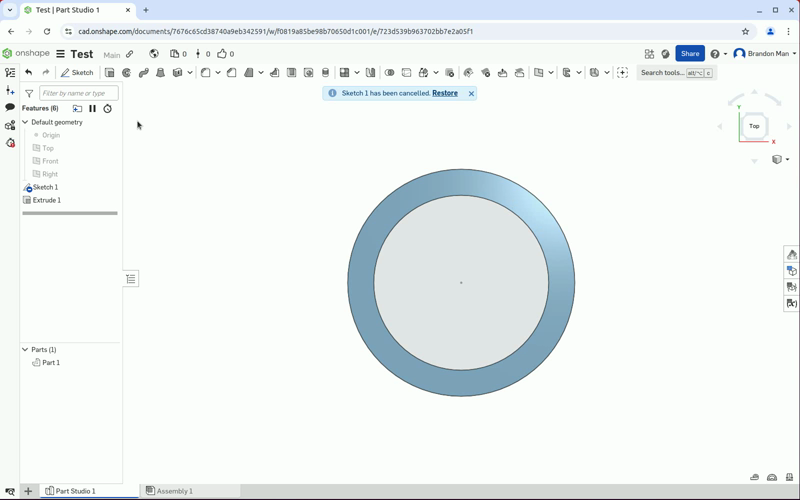
key(shift+h)
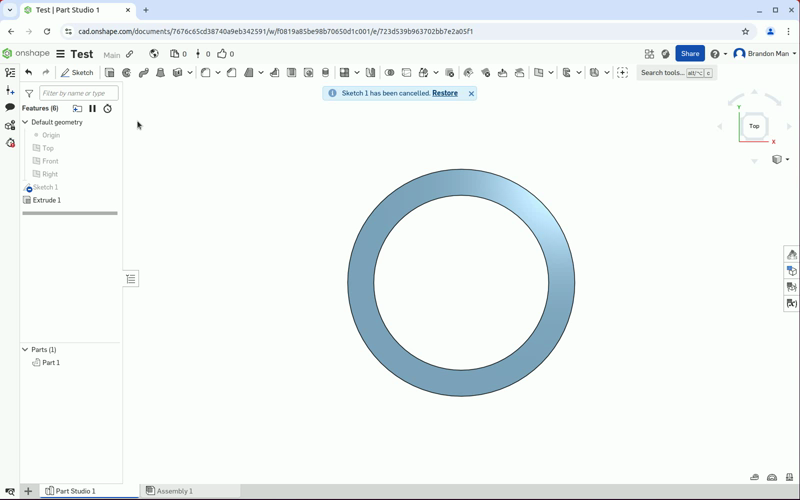
mouse_move(73, 189)
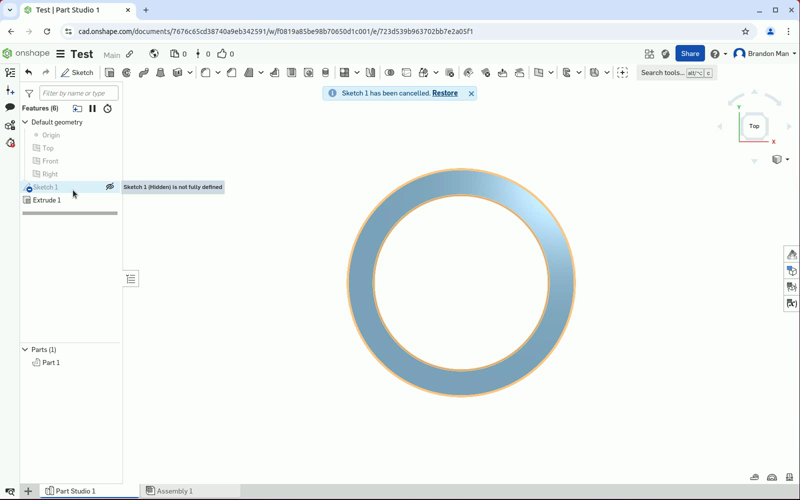
click(73, 189)
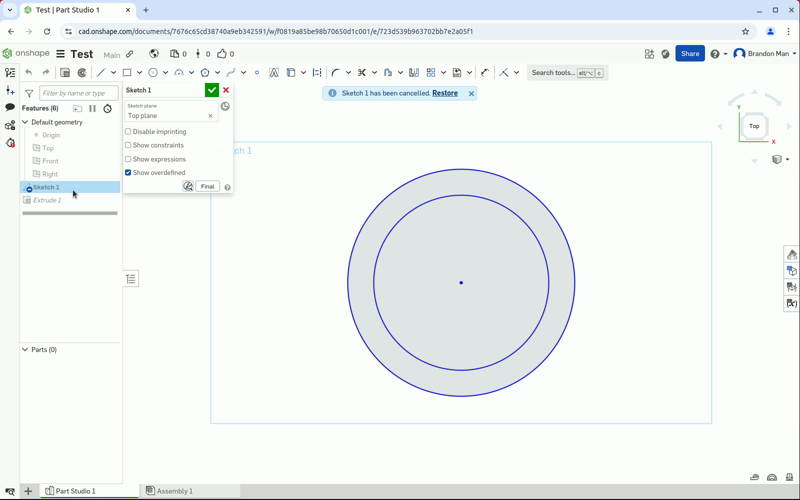
mouse_move(229, 92)
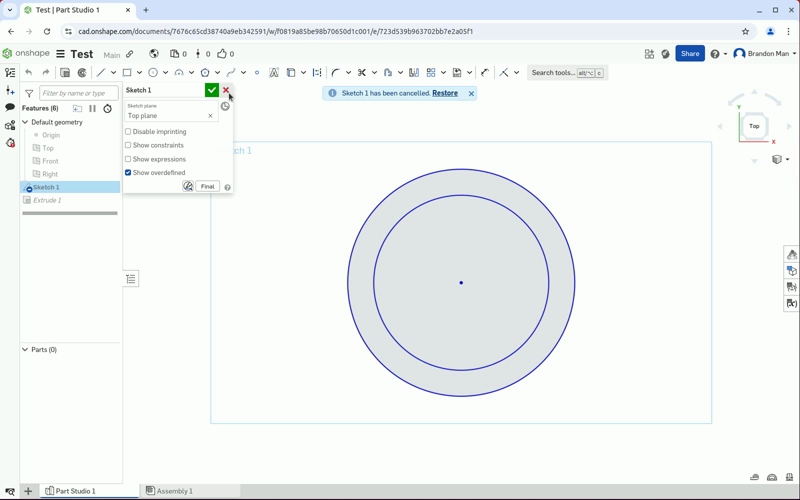
click(229, 92)
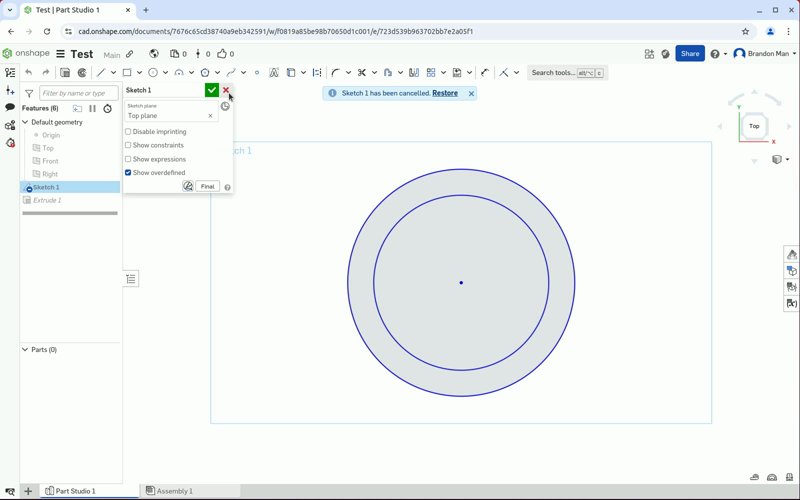
key(shift+s)
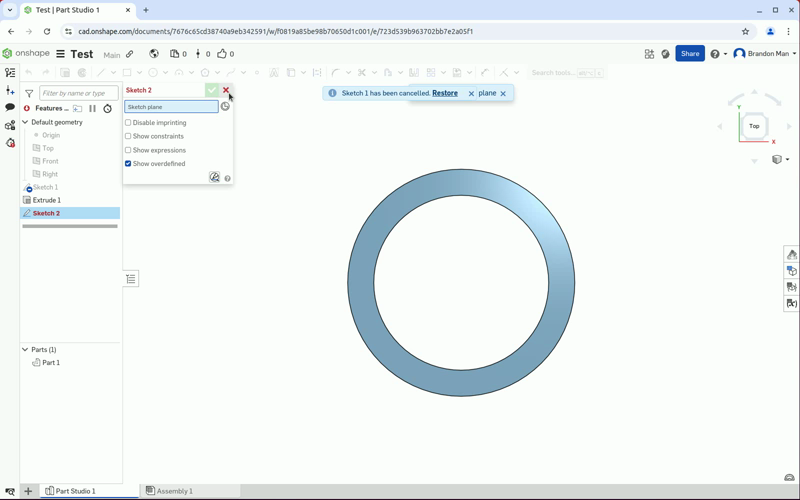
mouse_move(73, 150)
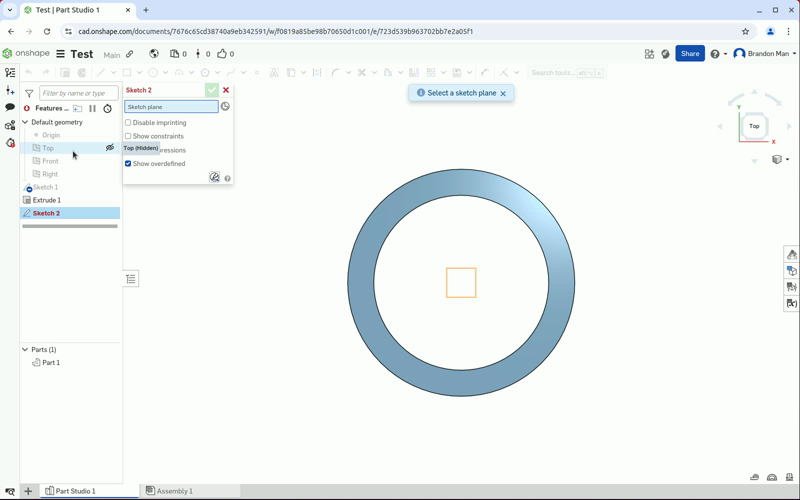
click(73, 150)
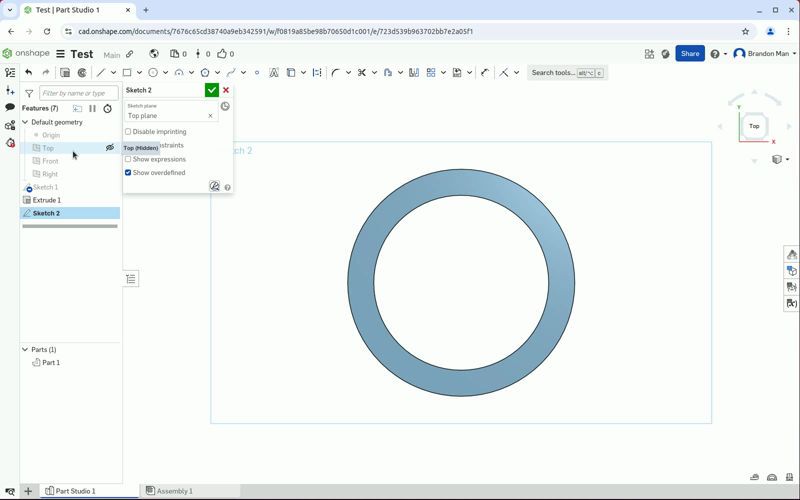
mouse_move(73, 352)
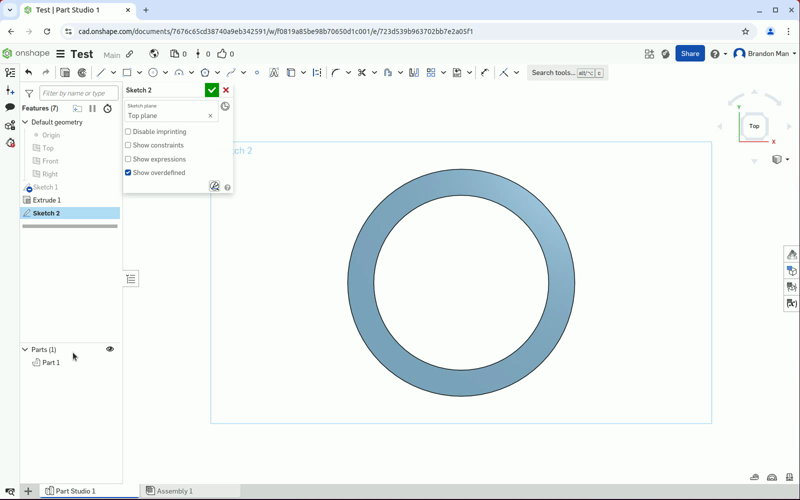
key(y)
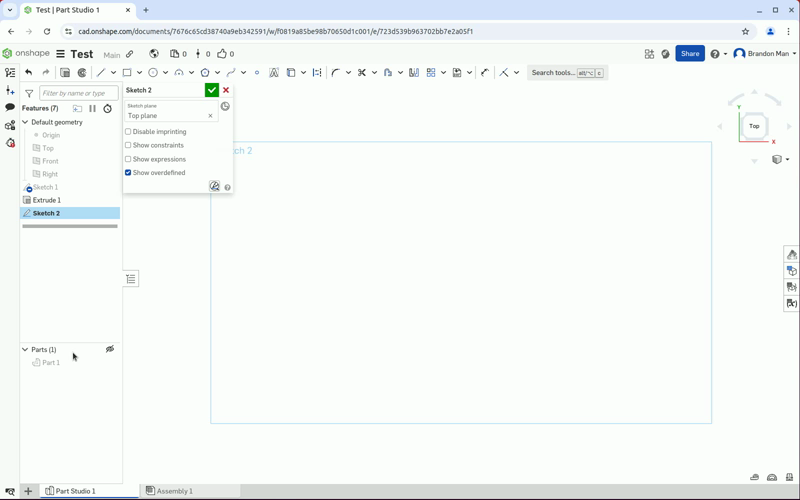
key(c)
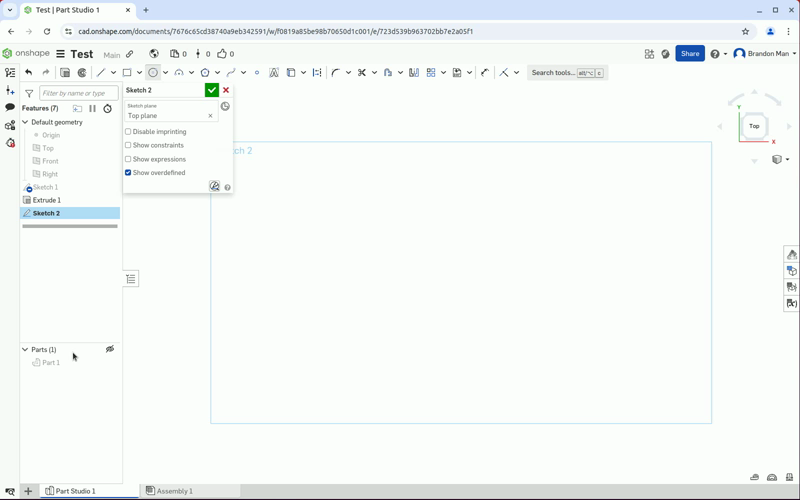
key_down(shift)
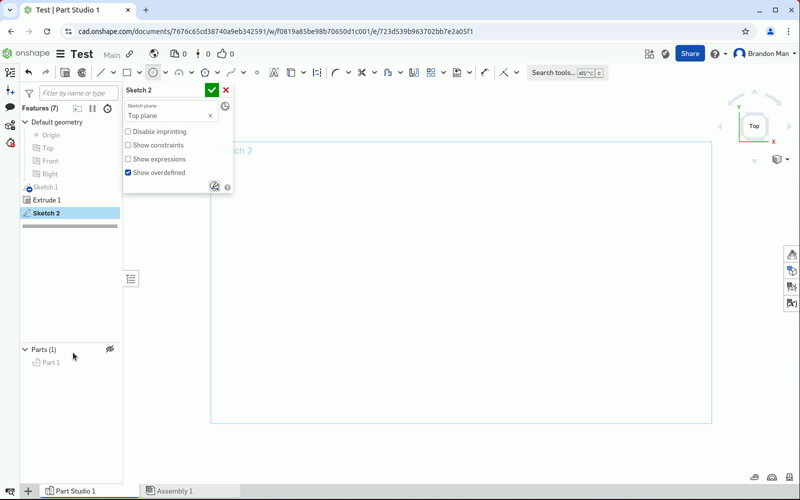
mouse_move(461, 282)
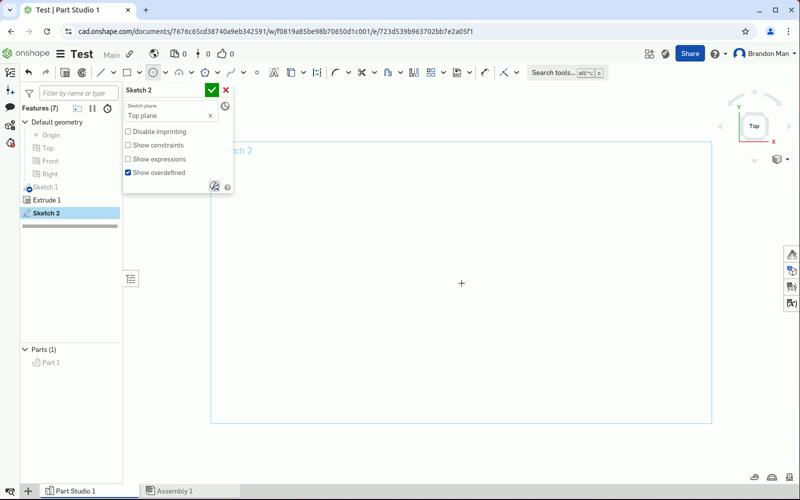
click(461, 282)
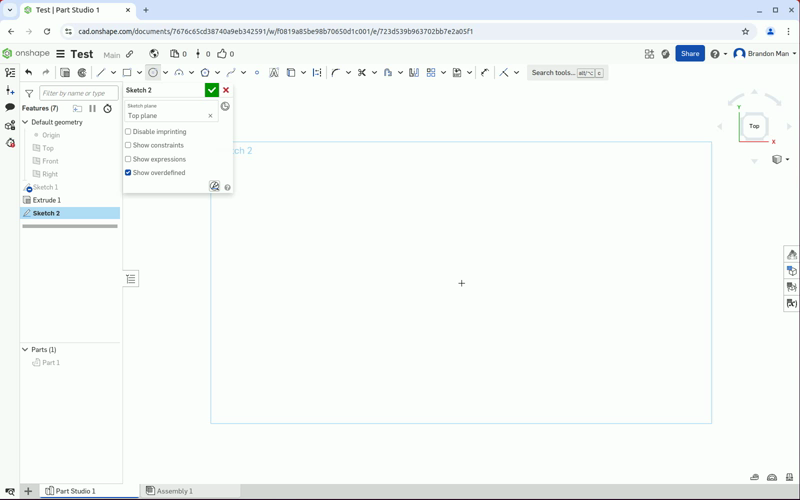
key_up(shift)
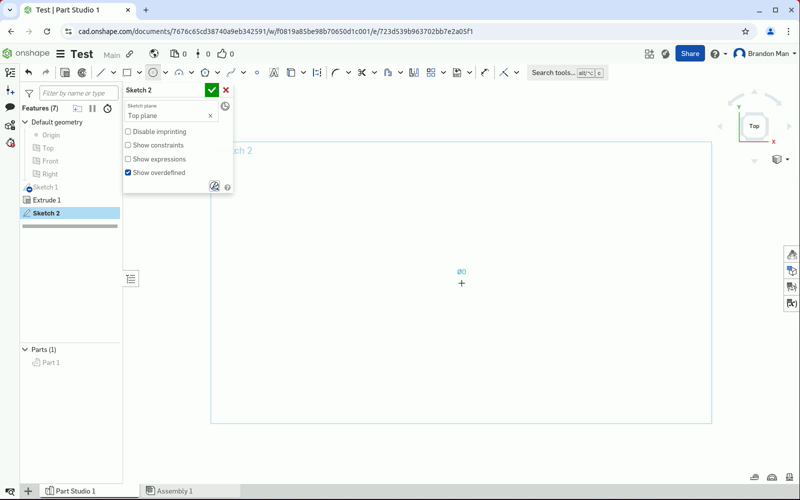
mouse_move(551, 282)
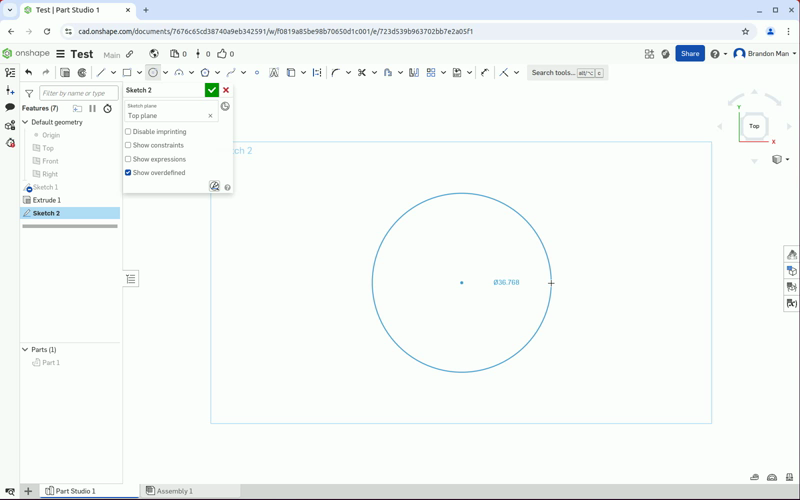
click(551, 282)
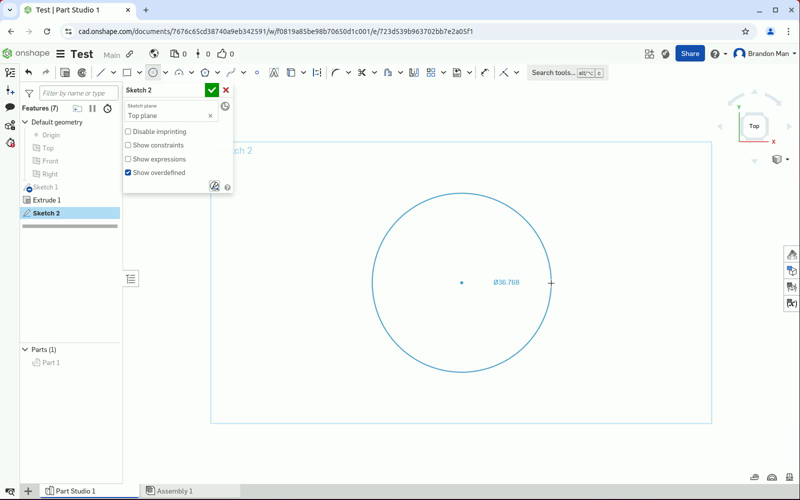
key(esc)
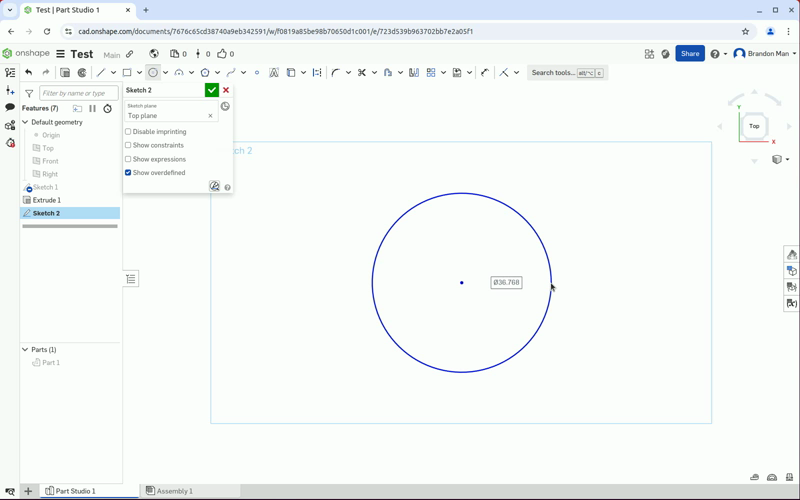
key(c)
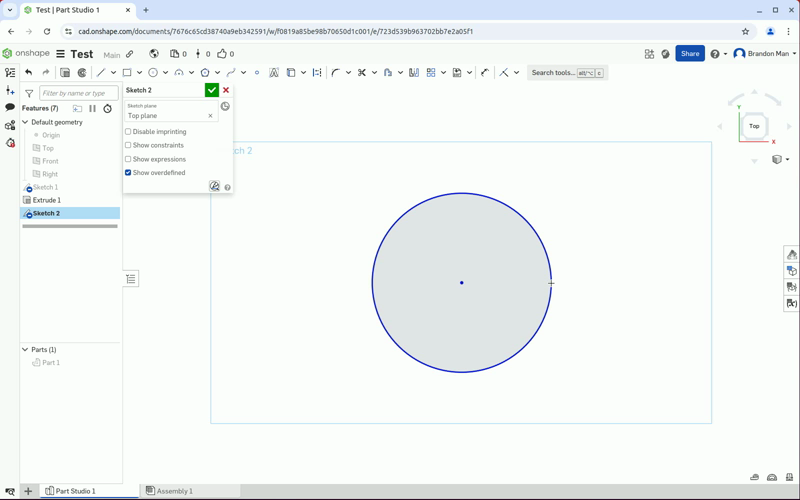
key_down(shift)
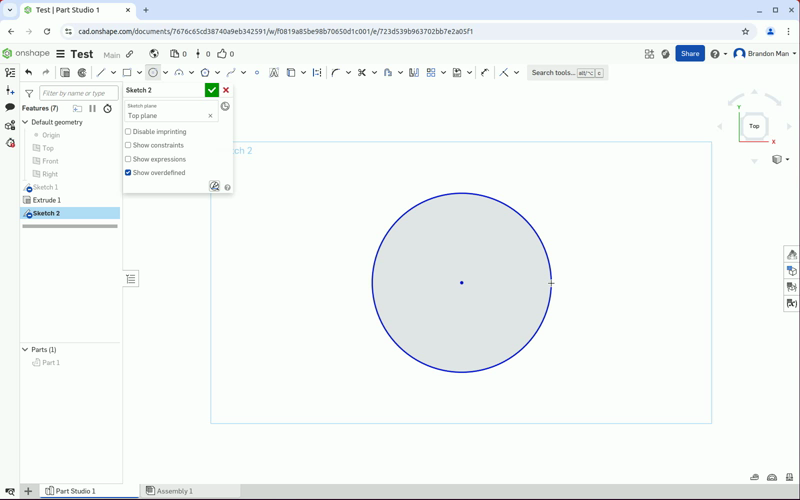
mouse_move(461, 282)
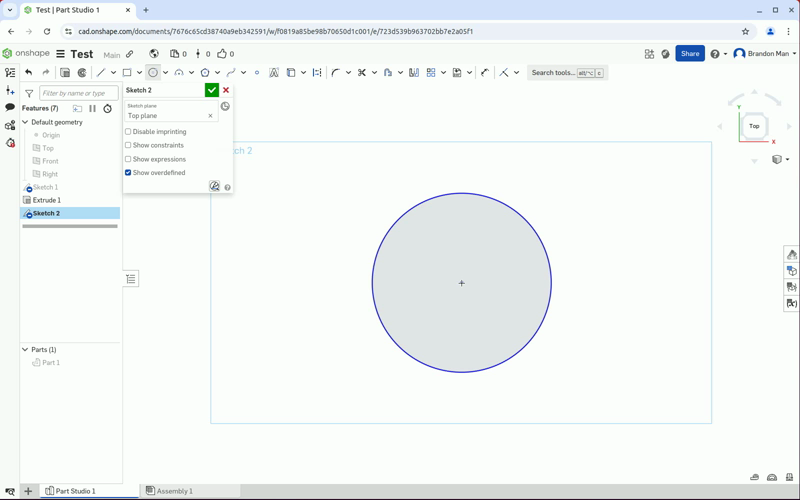
click(461, 282)
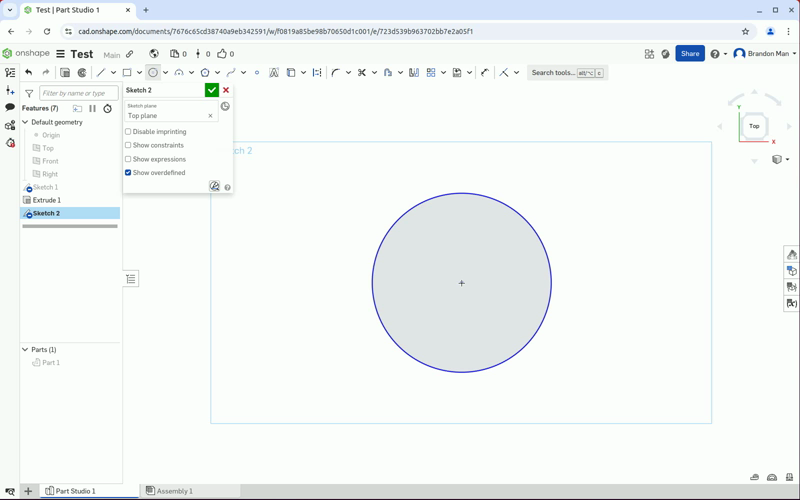
key_up(shift)
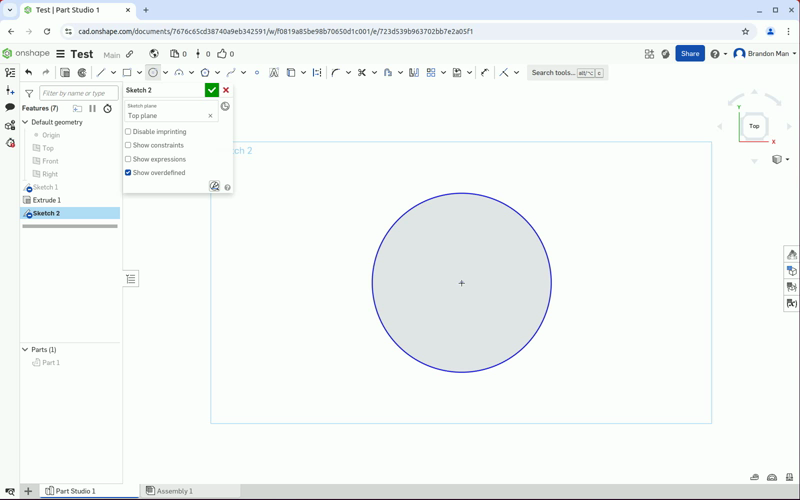
mouse_move(471, 282)
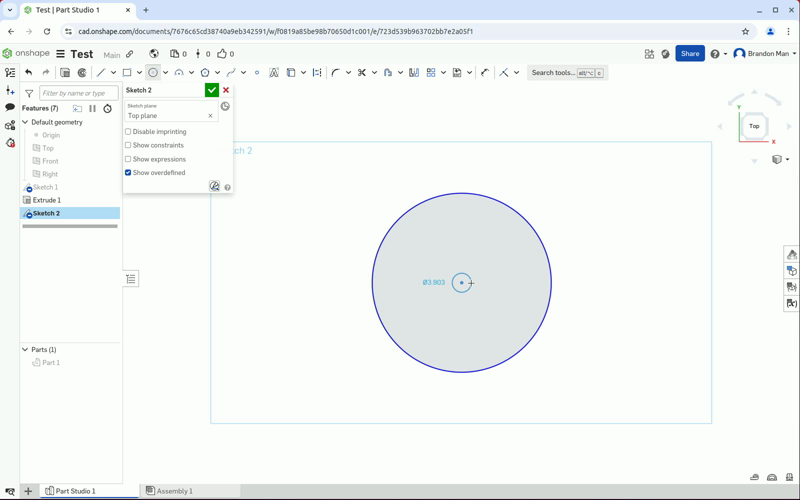
click(471, 282)
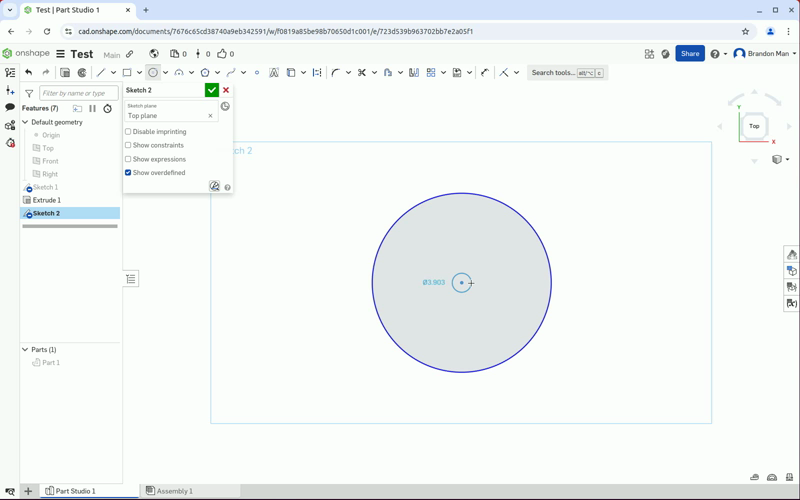
key(esc)
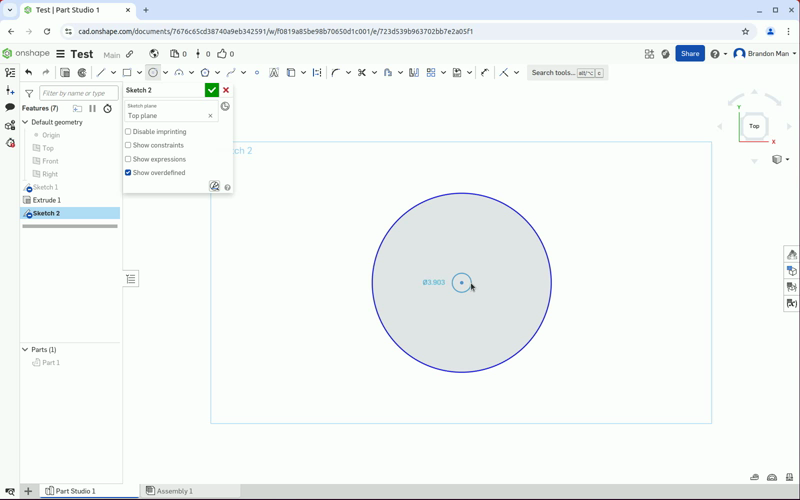
mouse_move(411, 232)
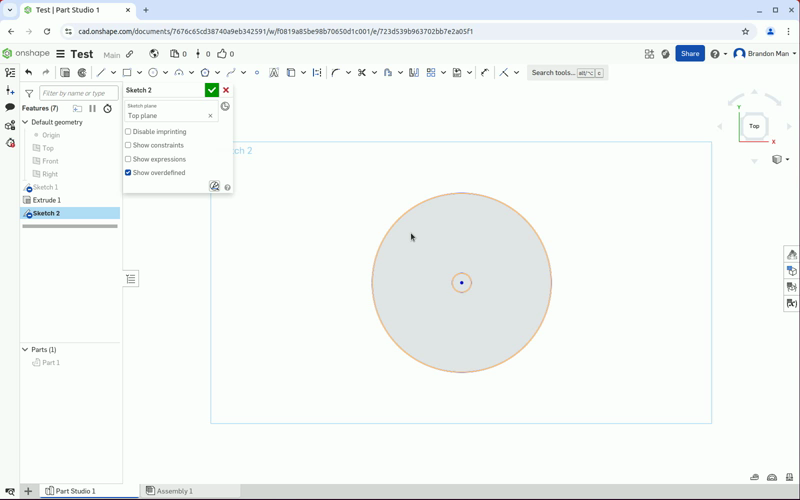
click(411, 232)
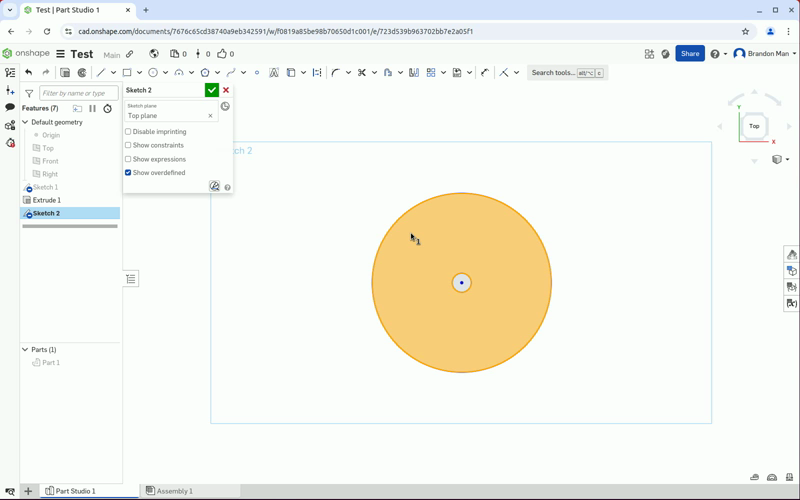
mouse_move(73, 352)
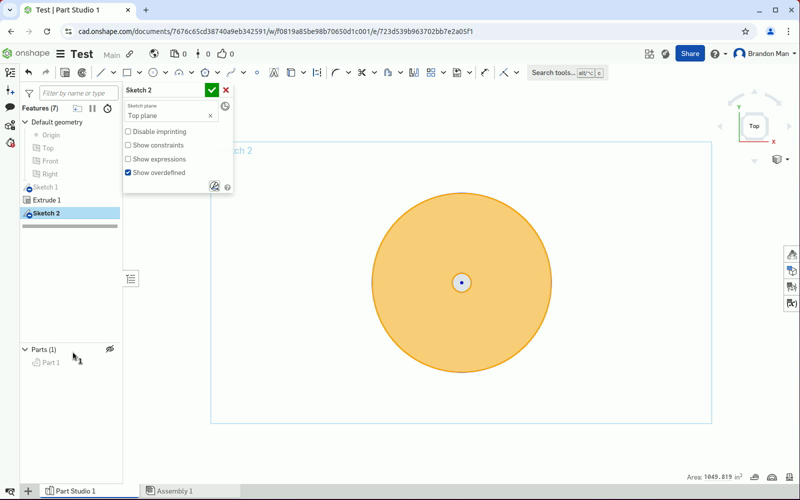
key(shift+y)
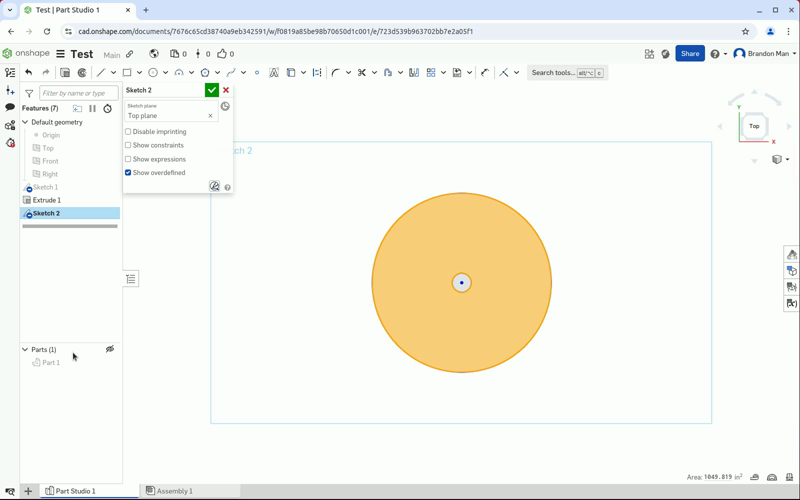
key(shift+e)
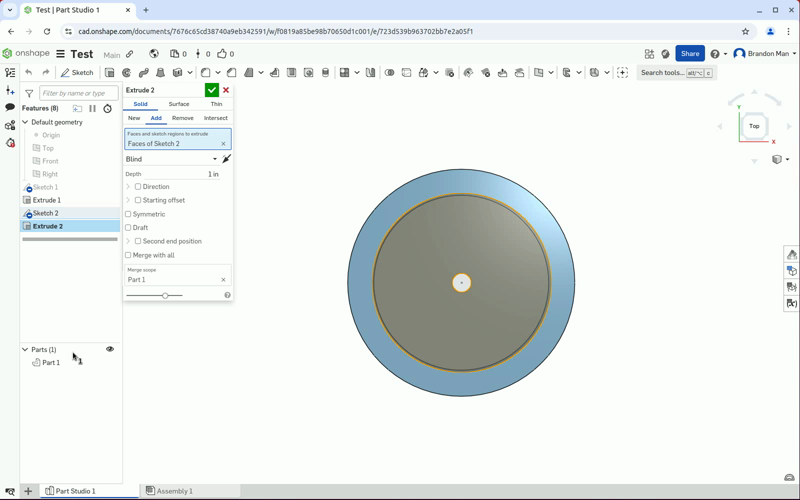
mouse_move(143, 106)
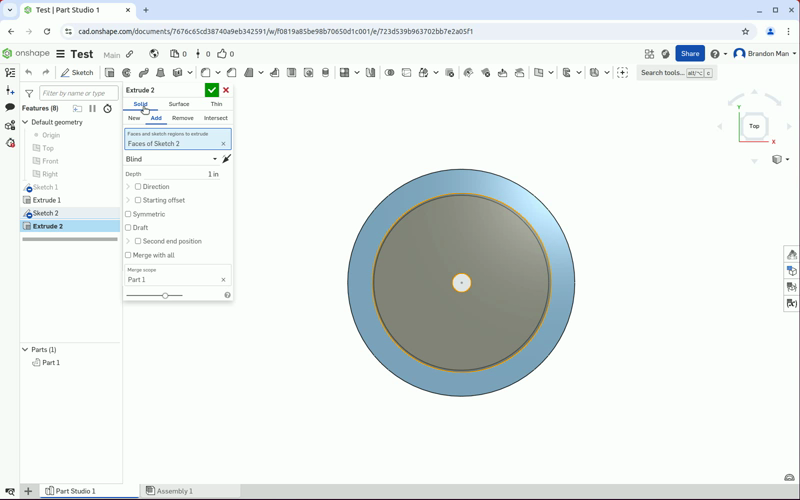
click(143, 106)
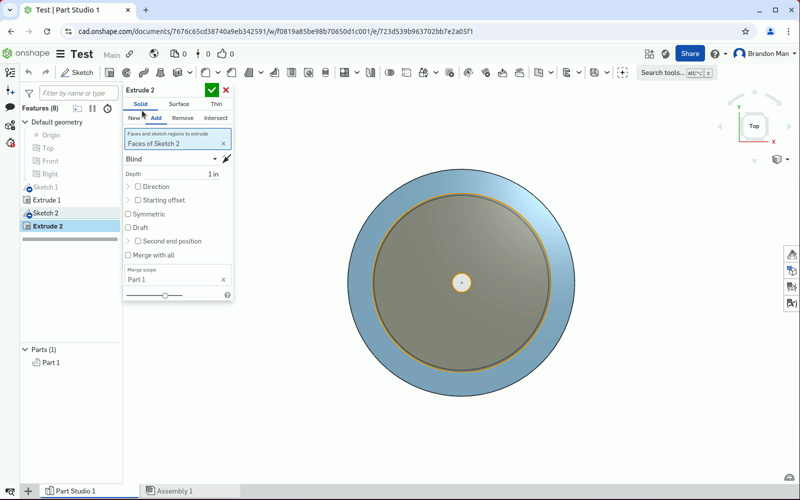
mouse_move(137, 120)
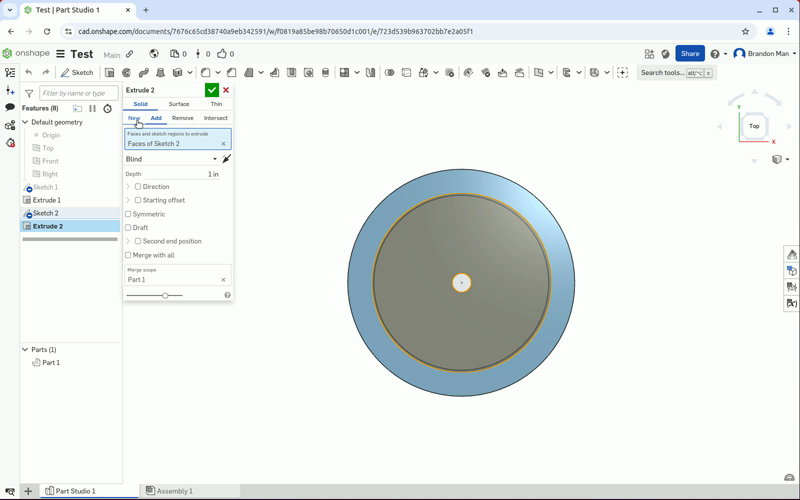
click(137, 120)
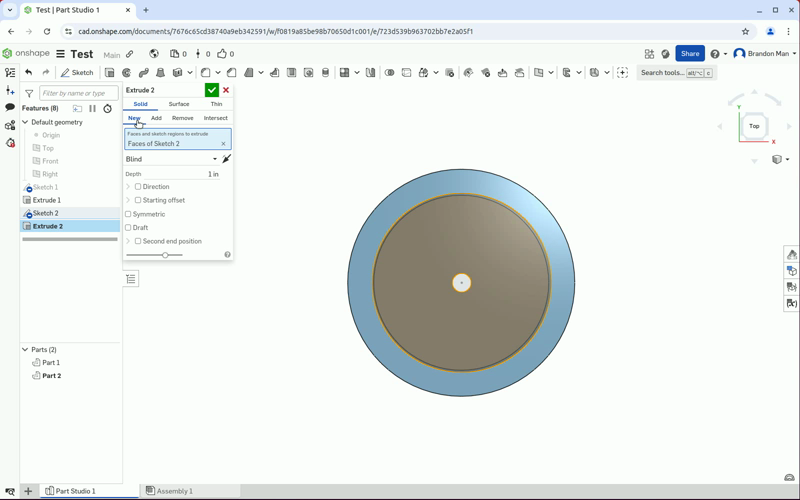
key(tab, 4)
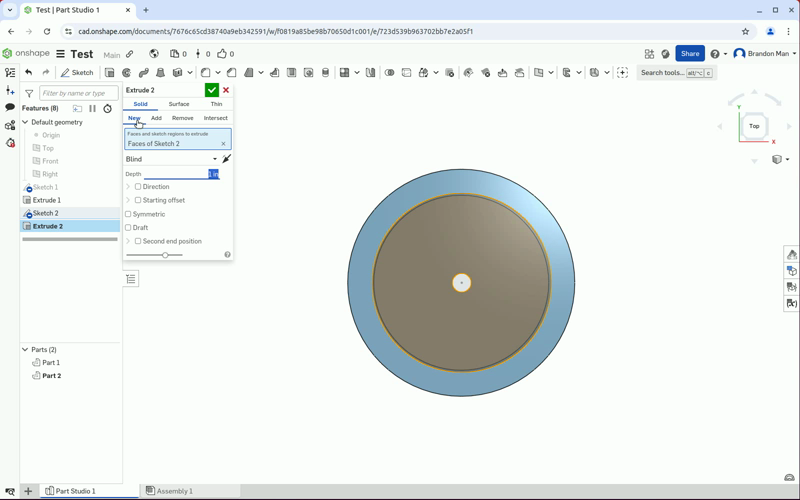
text(1.926)
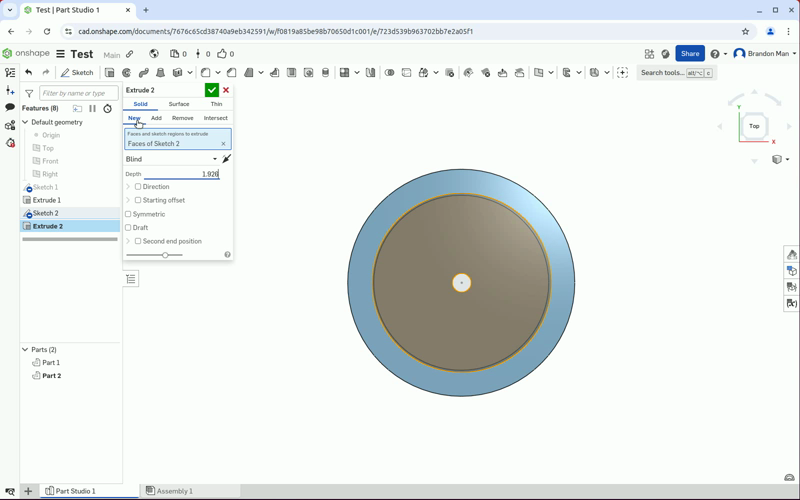
key(enter)
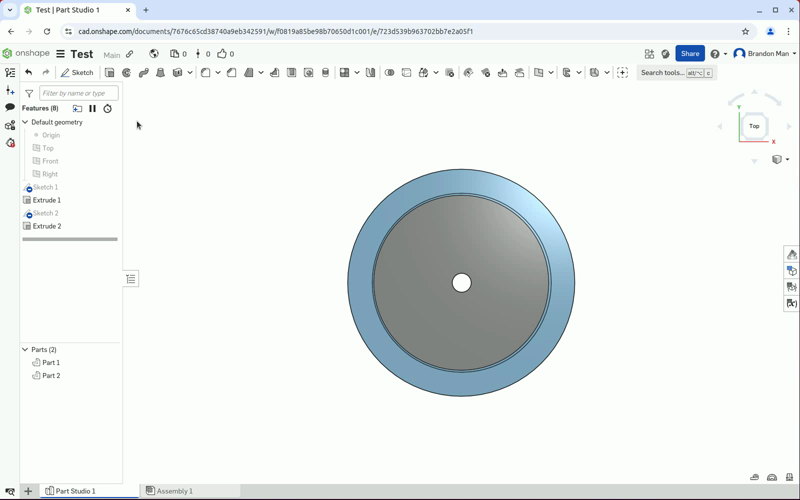
key(shift+h)
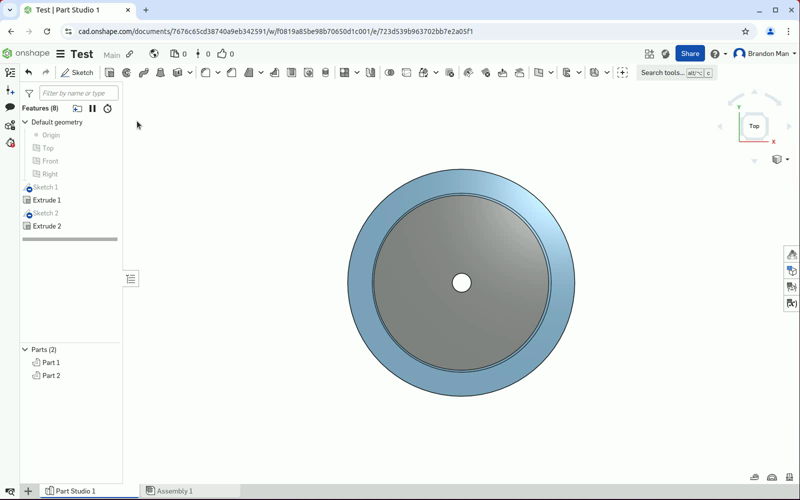
key(shift+h)
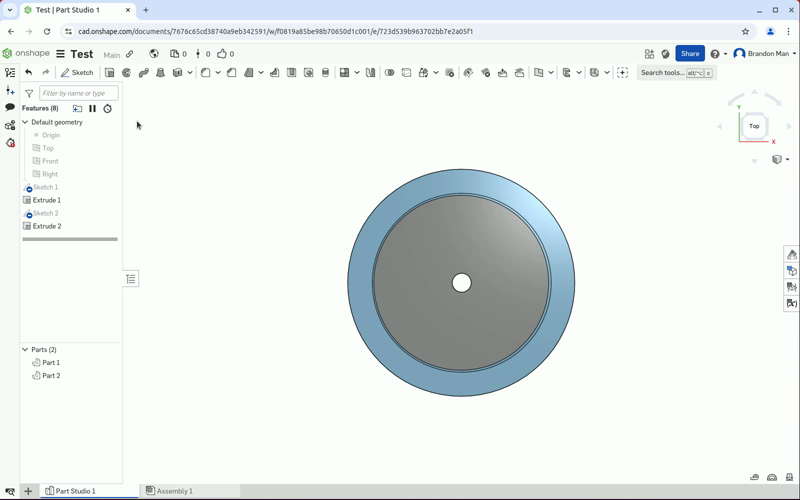
mouse_move(73, 189)
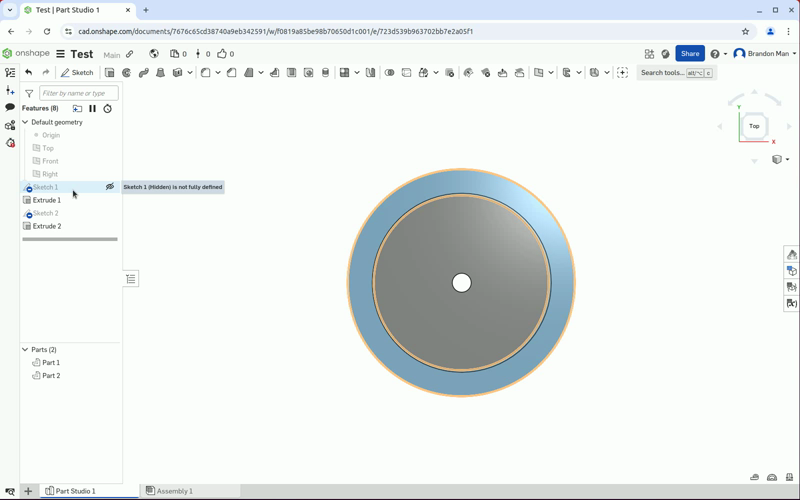
click(73, 189)
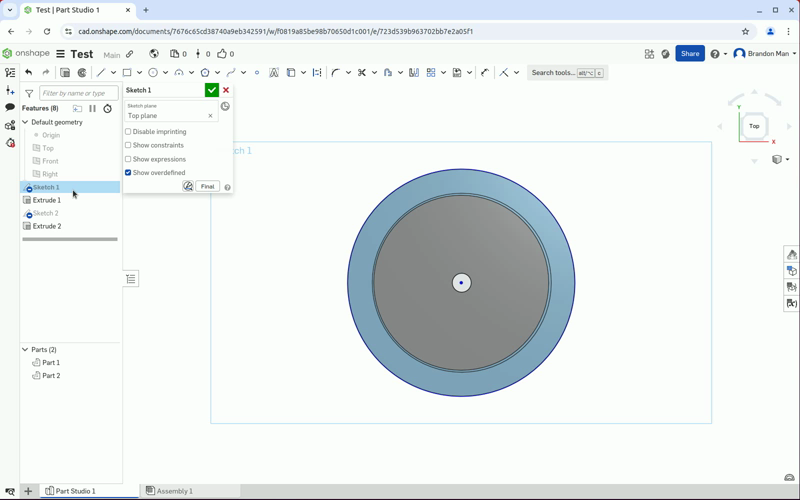
mouse_move(229, 92)
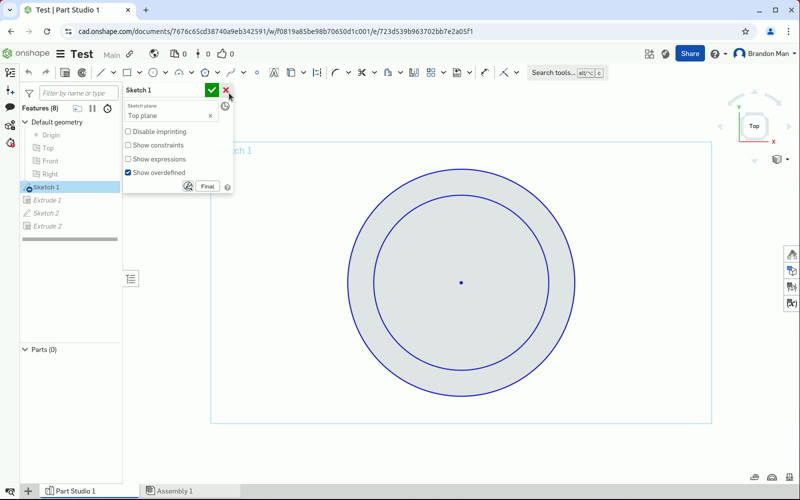
click(229, 92)
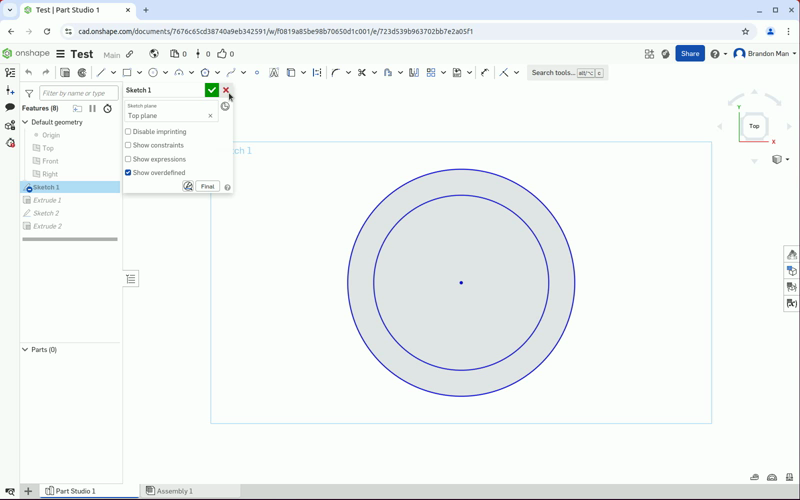
key(shift+s)
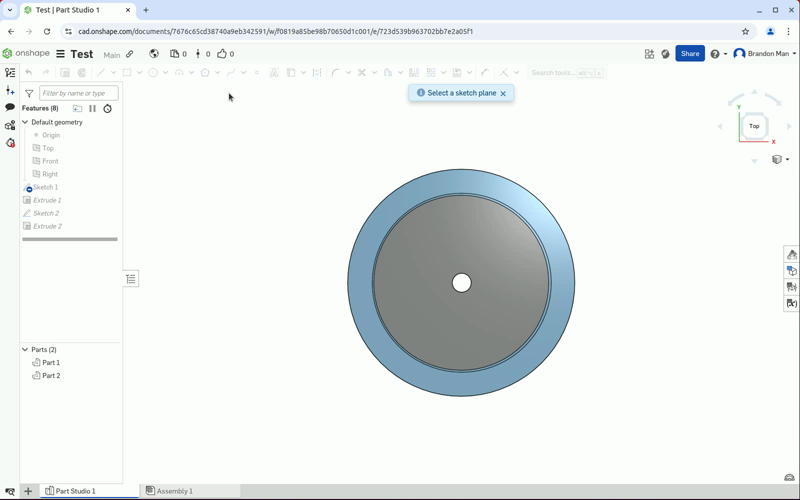
mouse_move(73, 150)
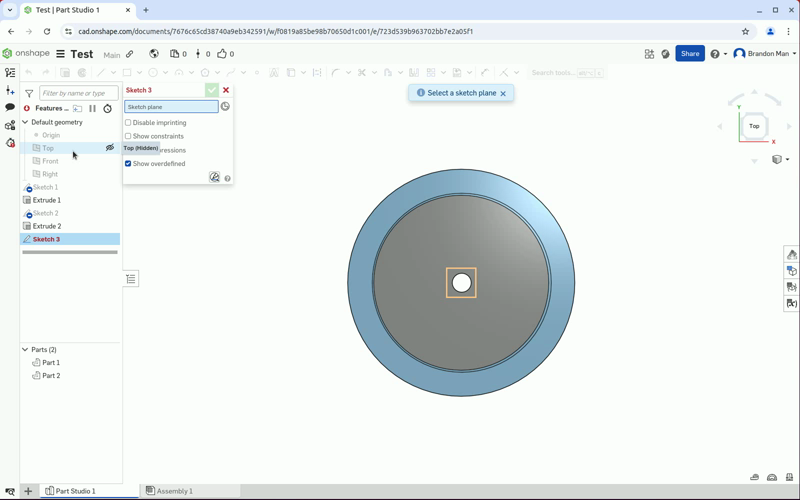
click(73, 150)
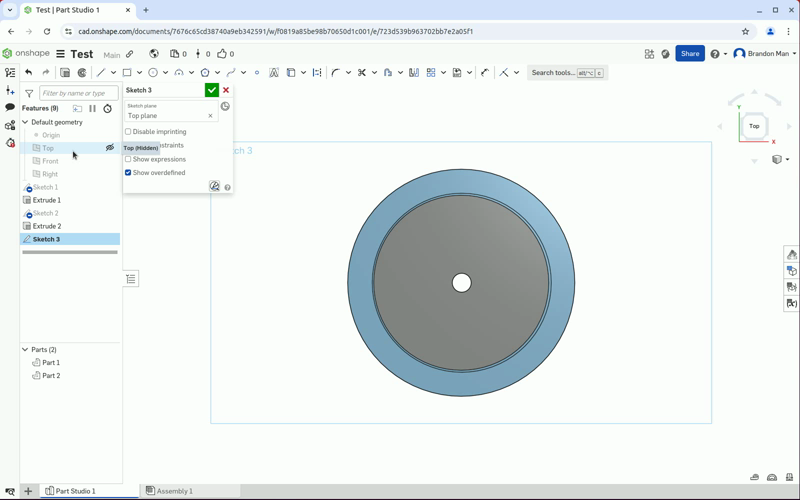
mouse_move(73, 352)
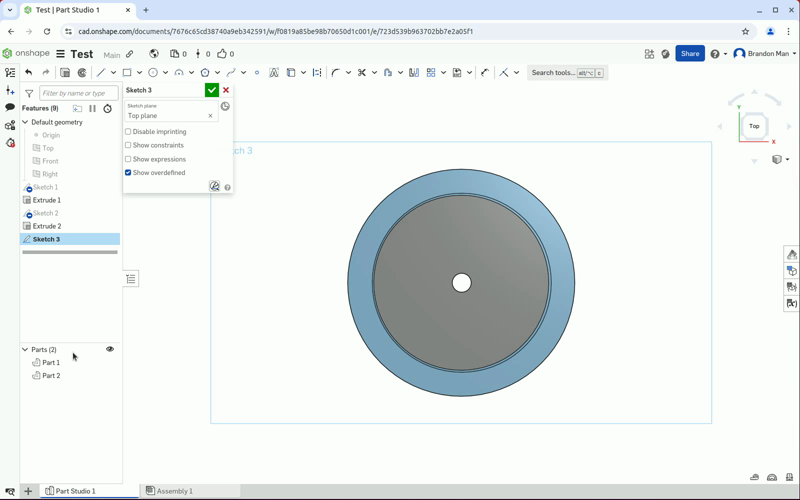
key(y)
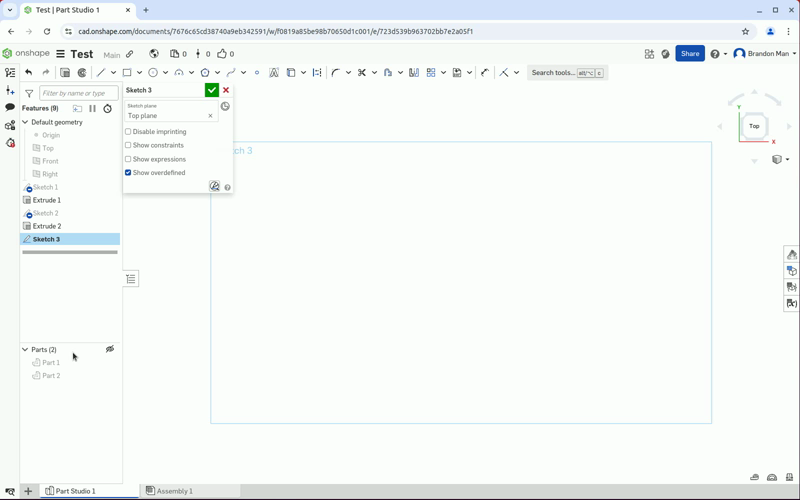
key(c)
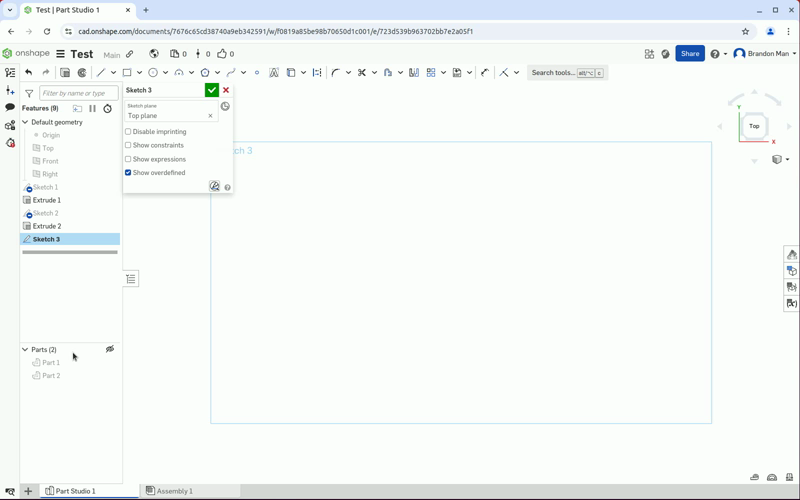
key_down(shift)
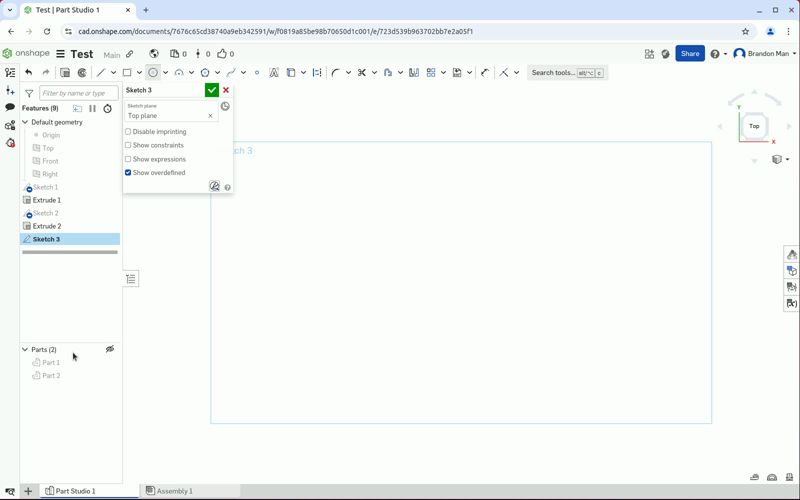
mouse_move(461, 282)
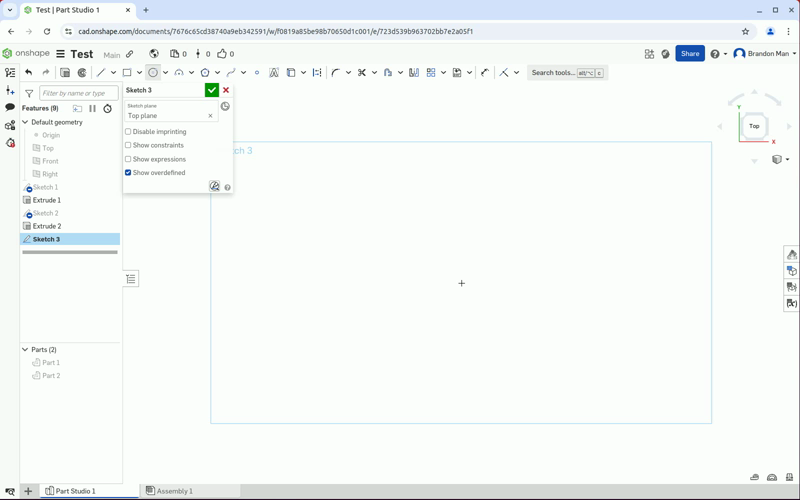
click(461, 282)
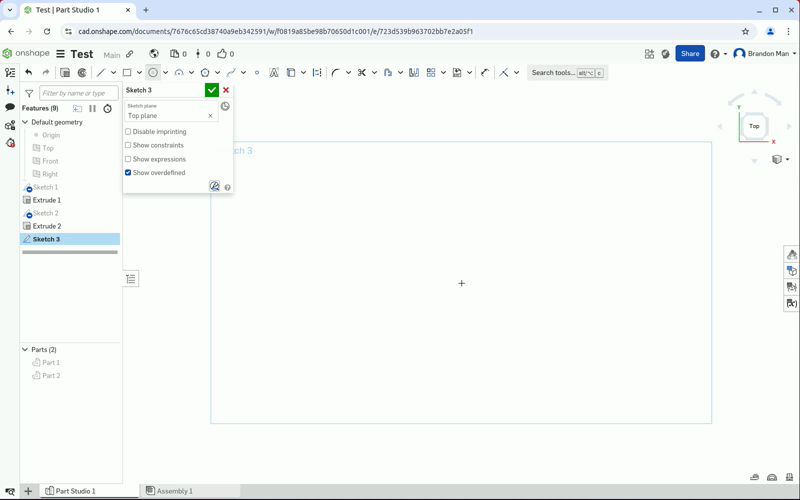
key_up(shift)
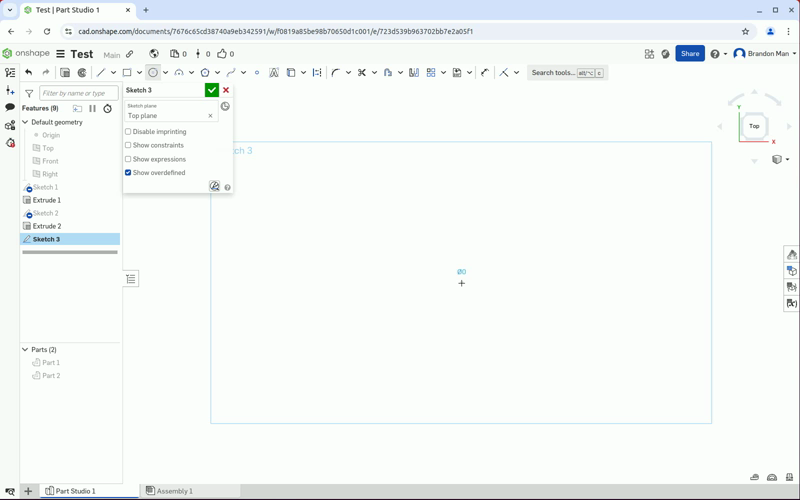
mouse_move(551, 282)
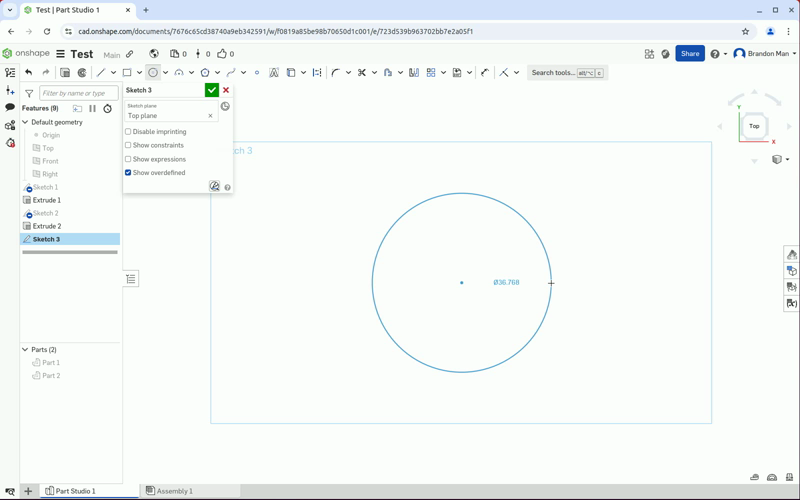
click(551, 282)
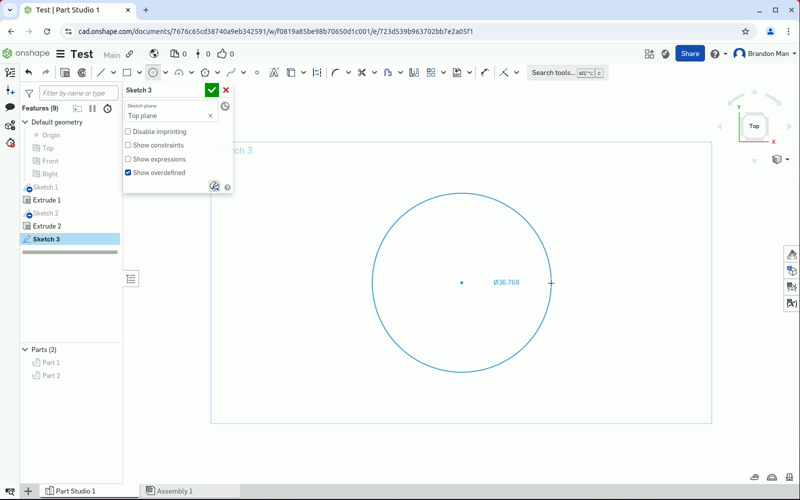
key(esc)
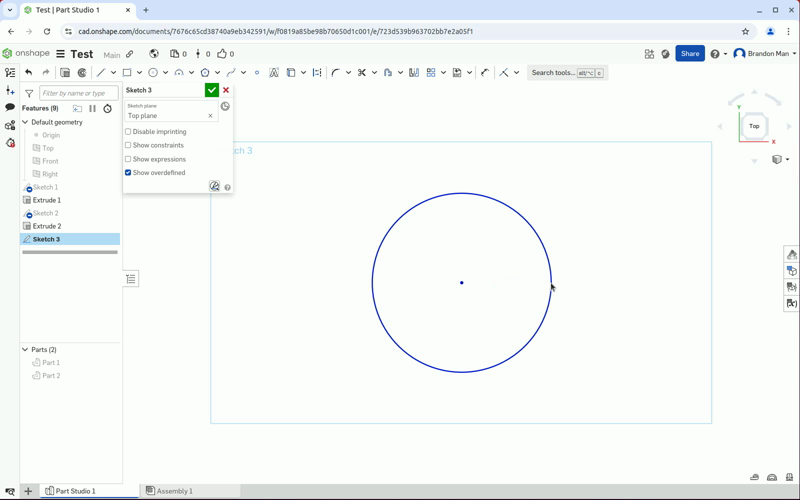
key(c)
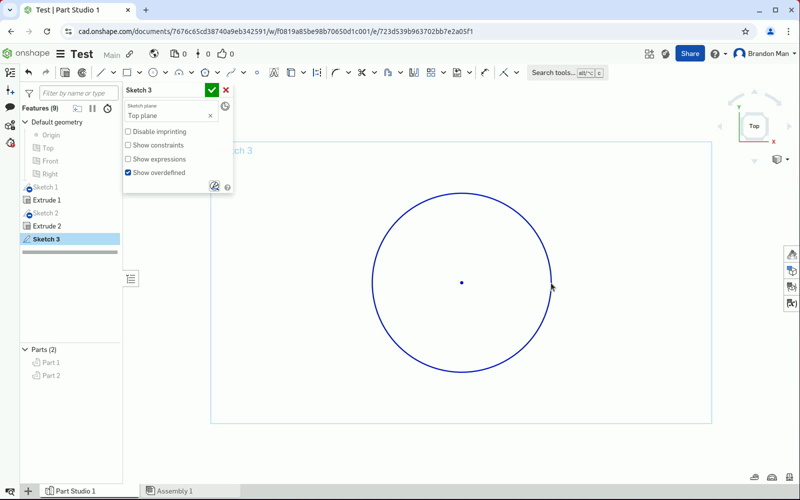
key_down(shift)
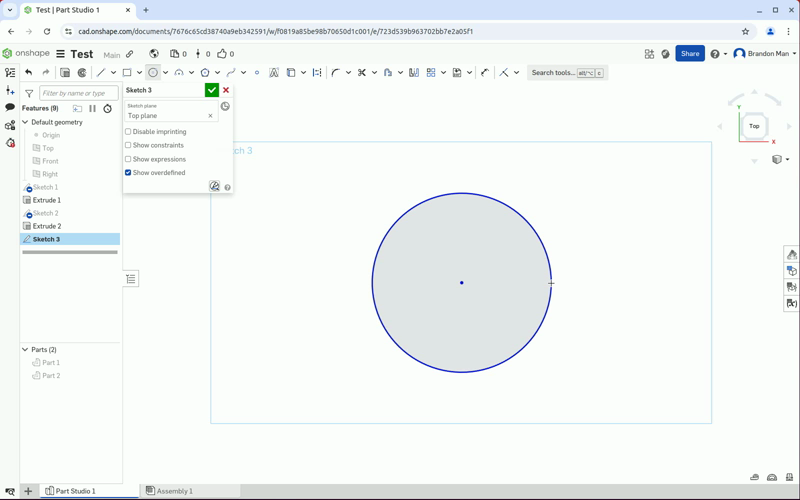
mouse_move(461, 282)
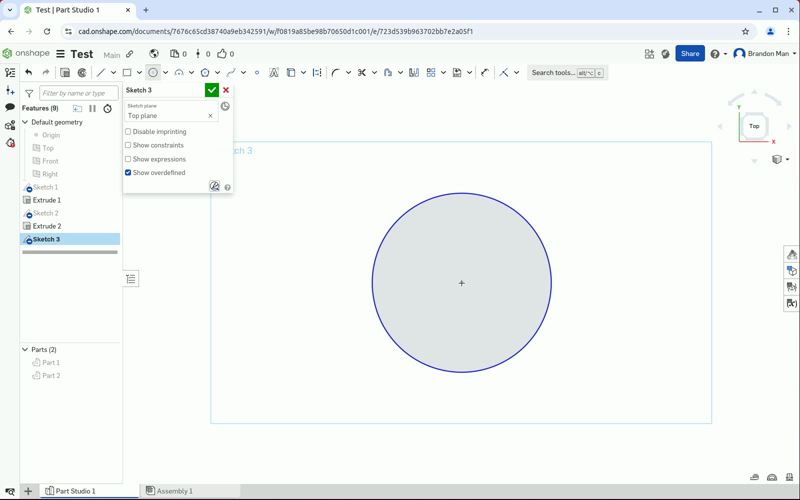
click(461, 282)
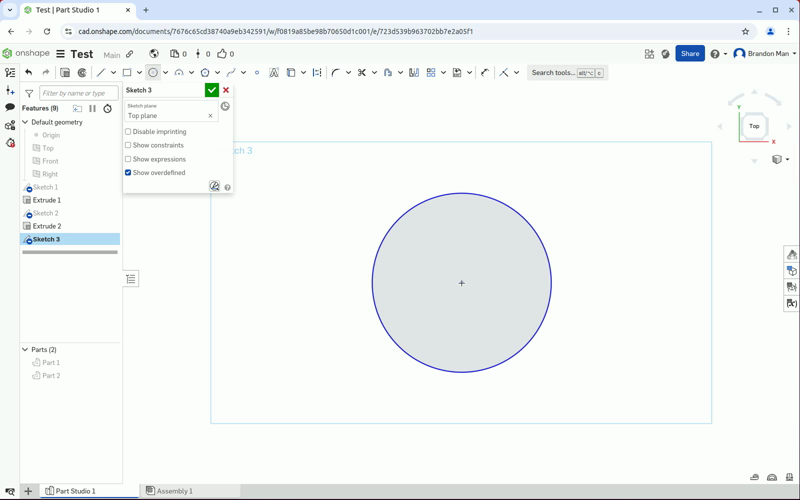
key_up(shift)
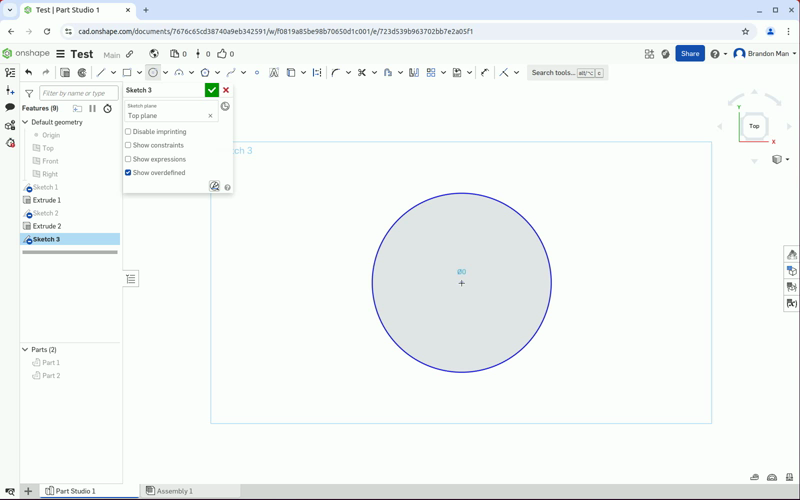
mouse_move(471, 282)
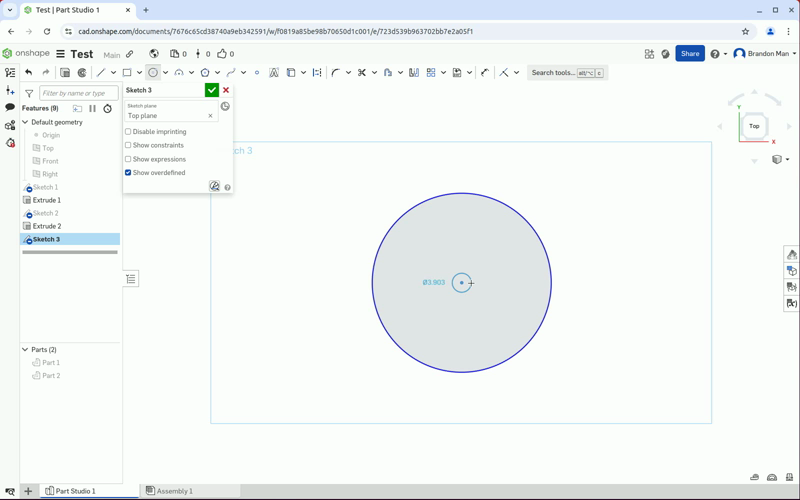
click(471, 282)
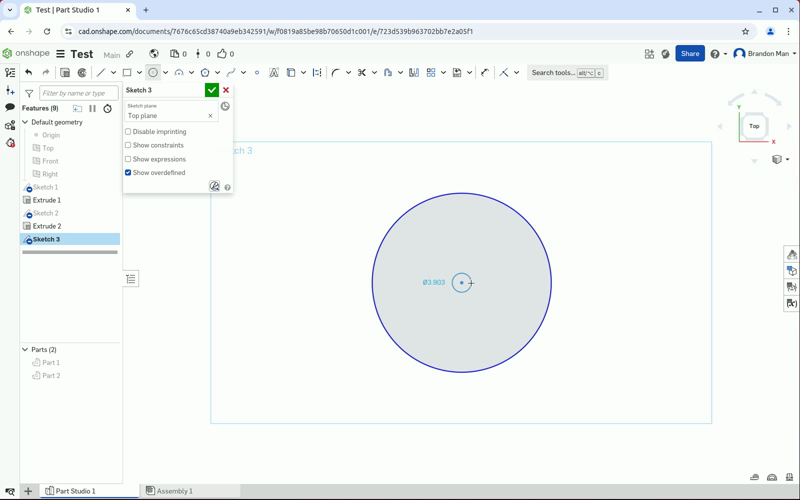
key(esc)
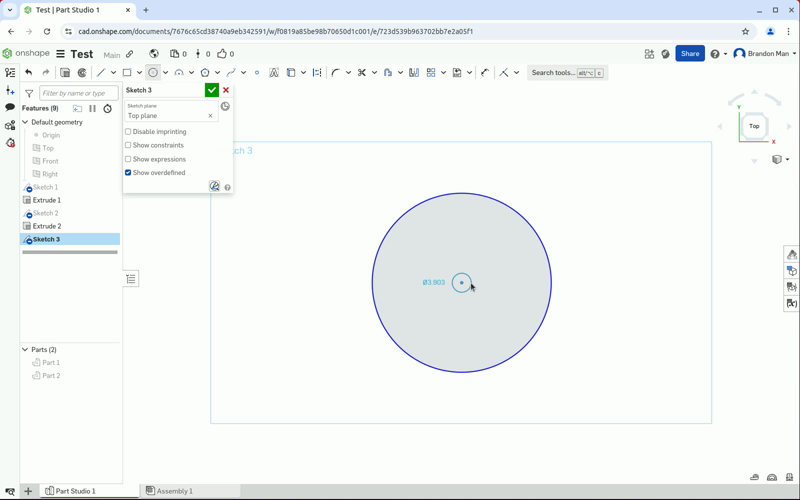
mouse_move(510, 253)
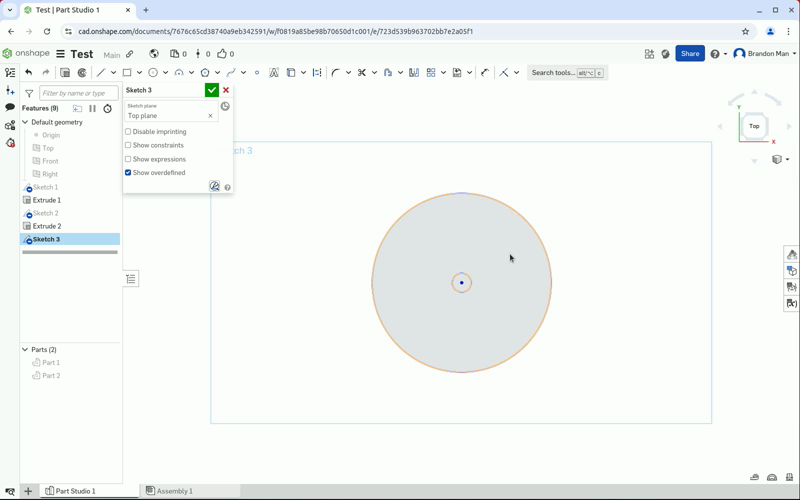
click(510, 253)
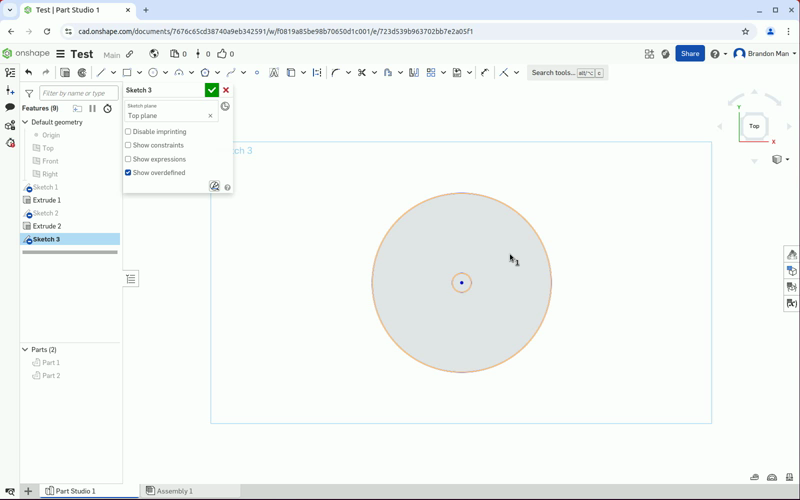
mouse_move(73, 352)
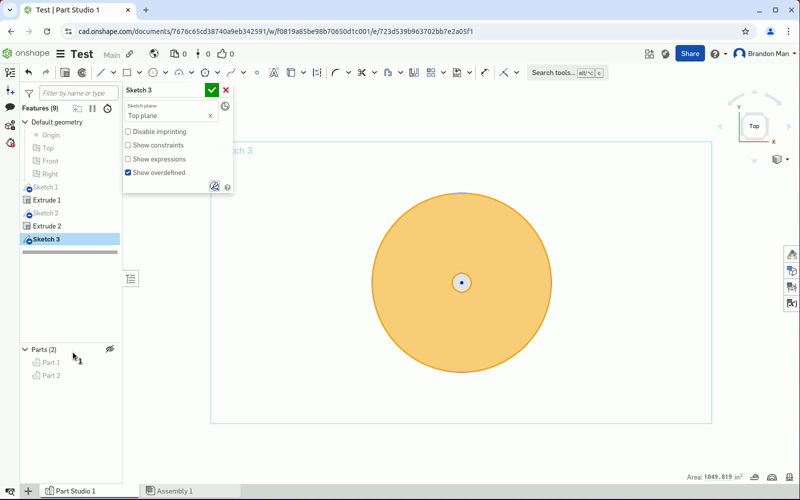
key(shift+y)
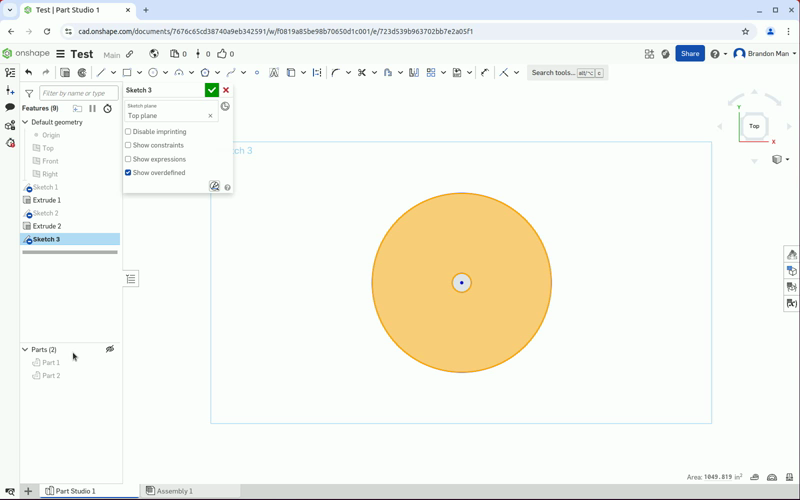
key(shift+e)
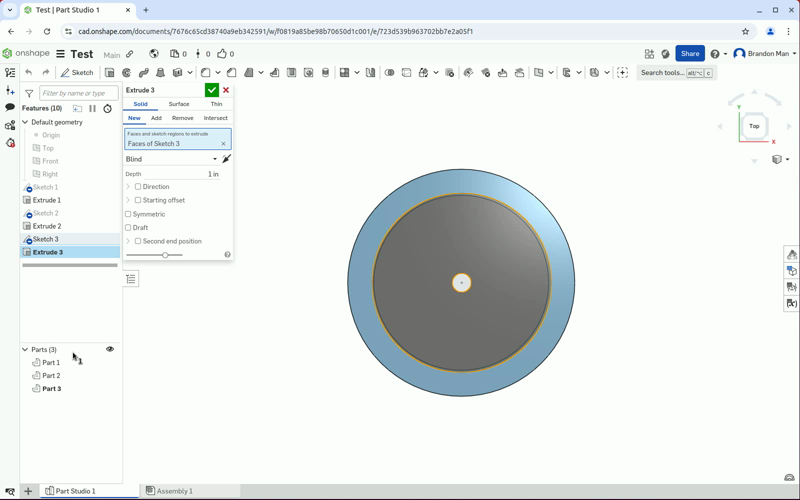
mouse_move(143, 106)
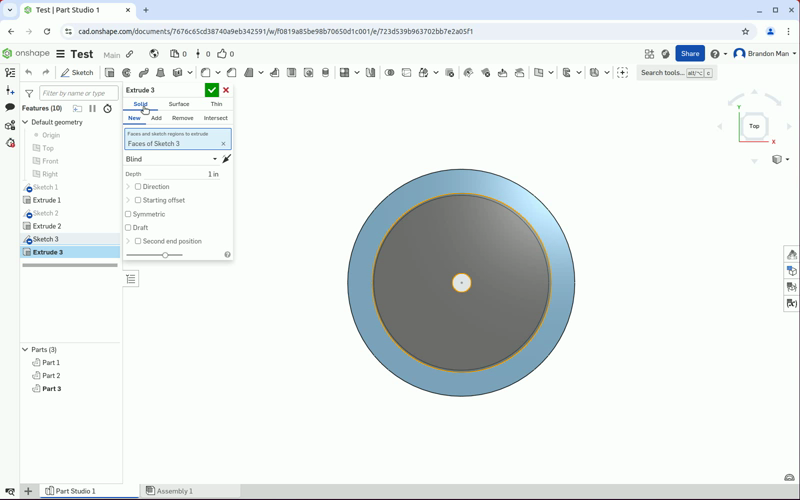
click(143, 106)
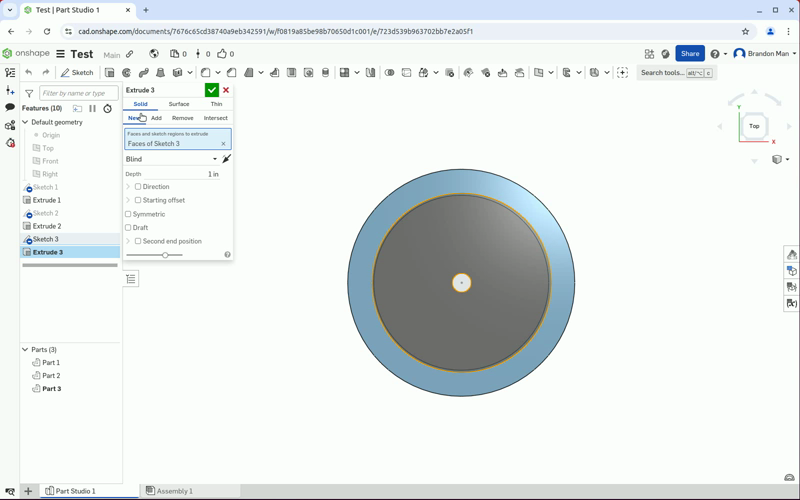
mouse_move(137, 120)
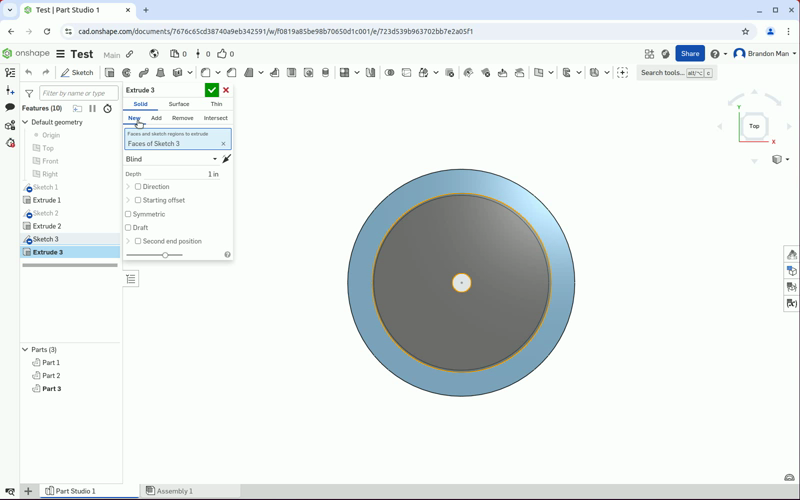
click(137, 120)
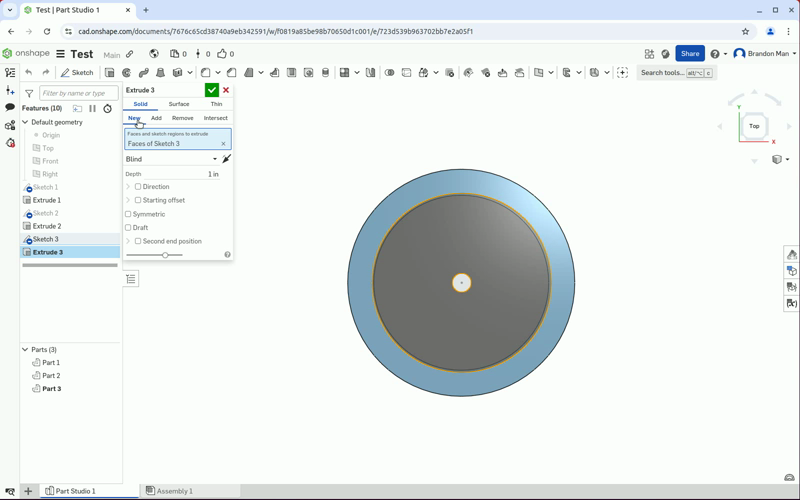
key(tab, 4)
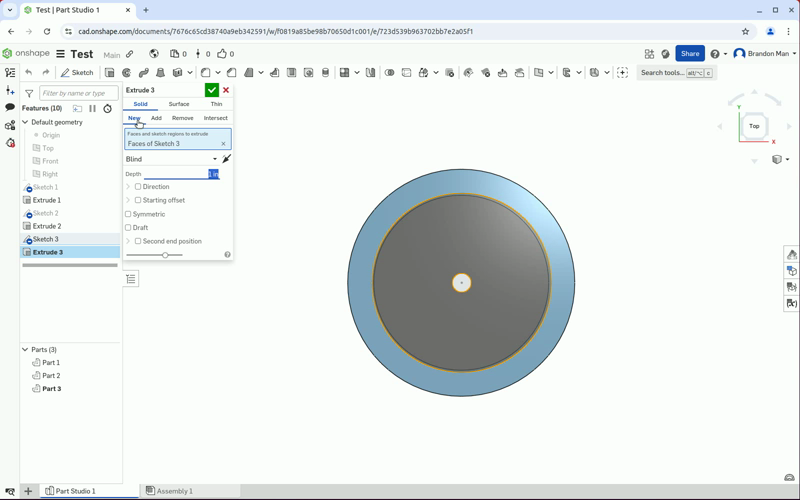
text(3.851)
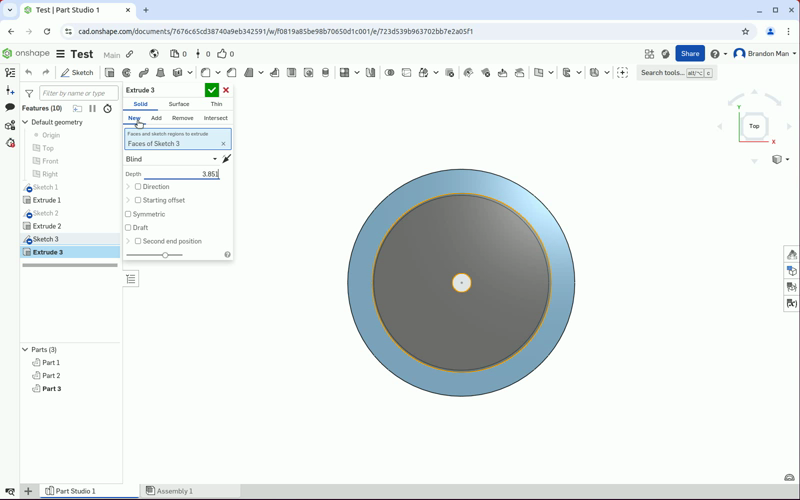
key(enter)
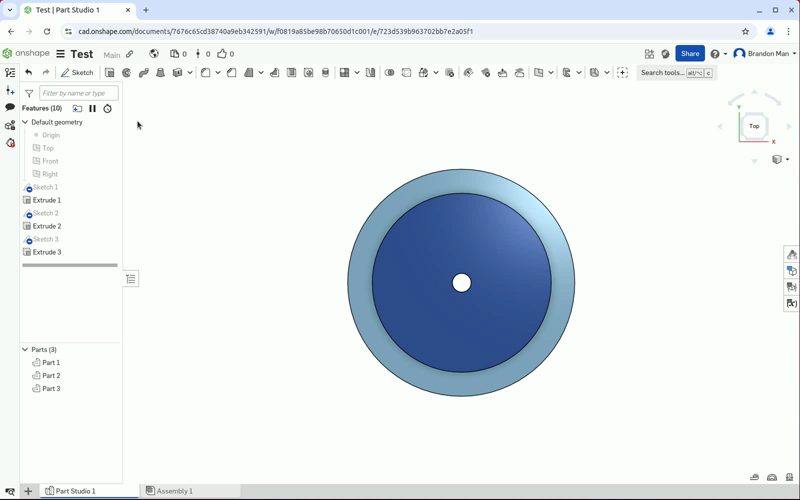
key(shift+h)
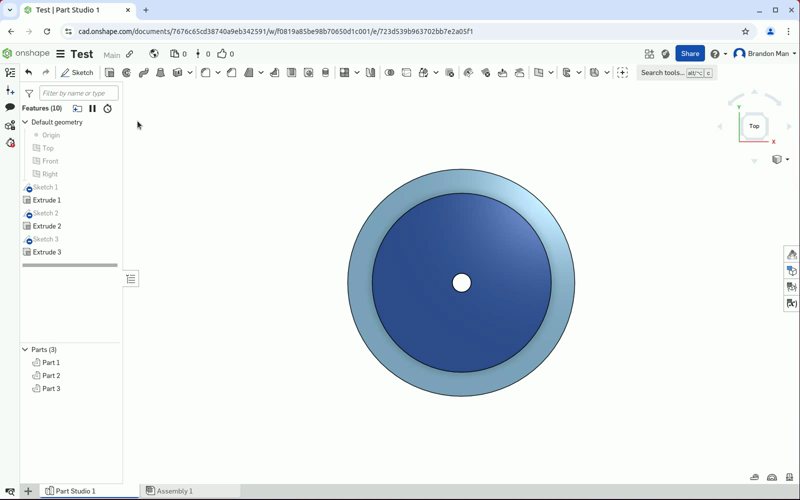
key(shift+h)
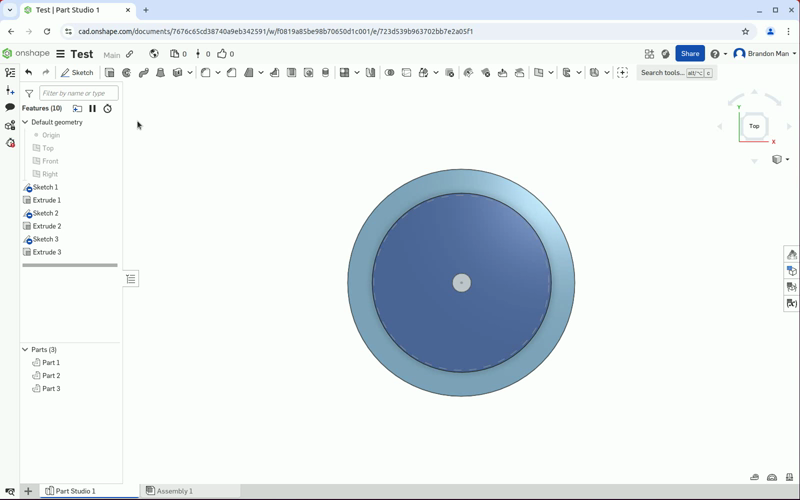
key(shift+7)
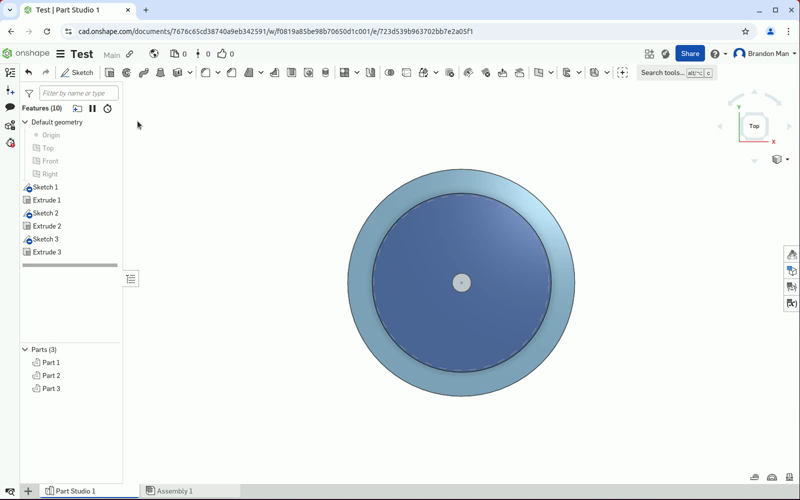
key(up, 3)
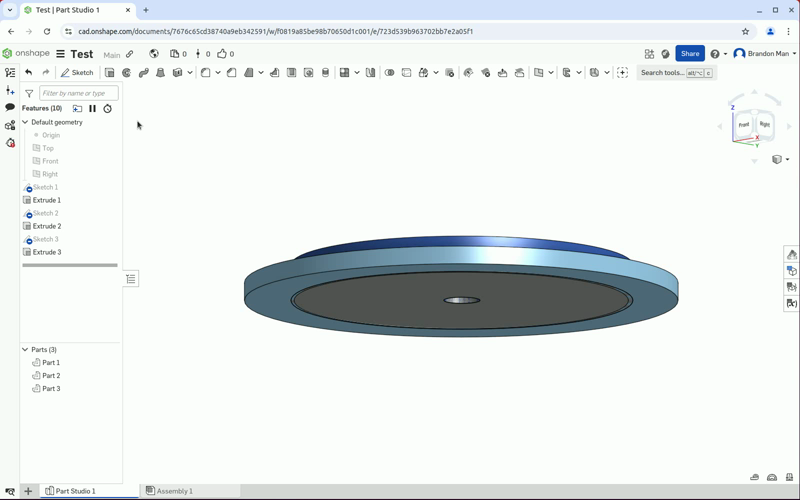
key(left, 3)
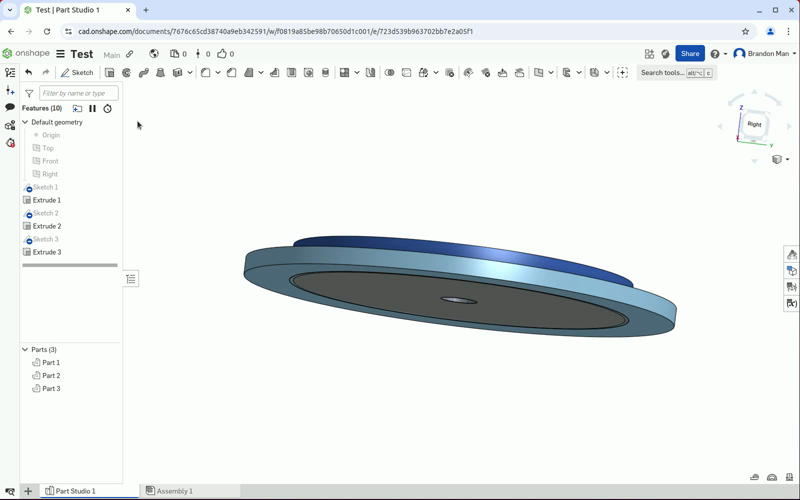
key(right, 3)
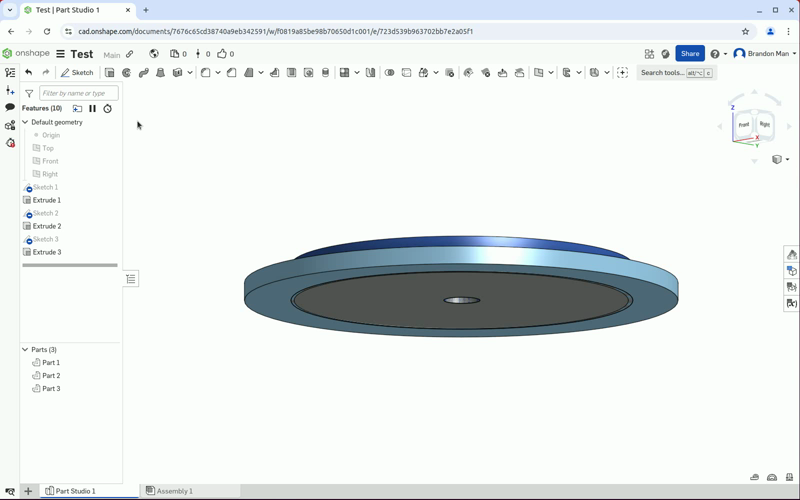
key(down, 3)
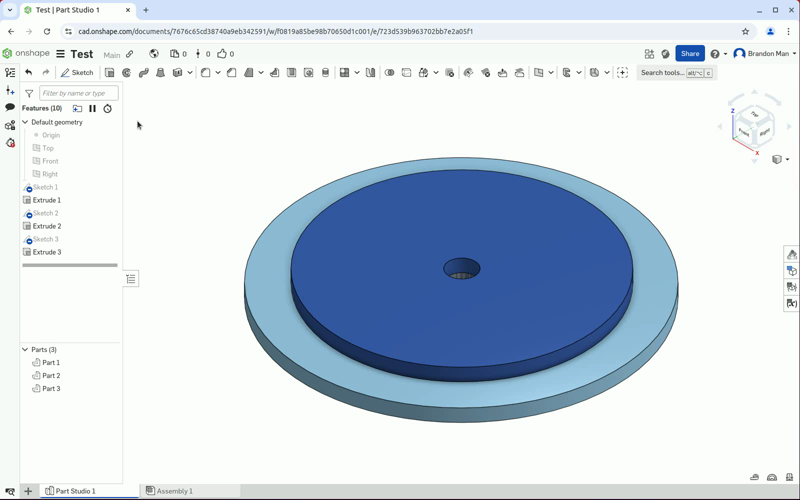
mouse_move(73, 189)
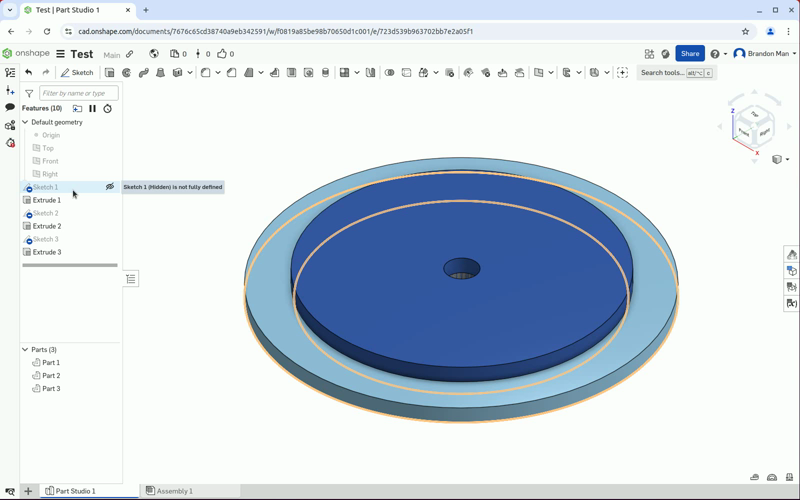
click(73, 189)